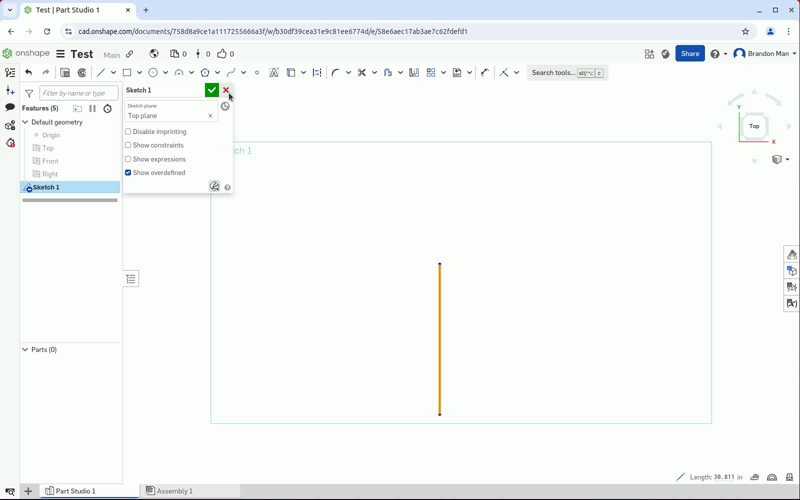
key(shift+h)
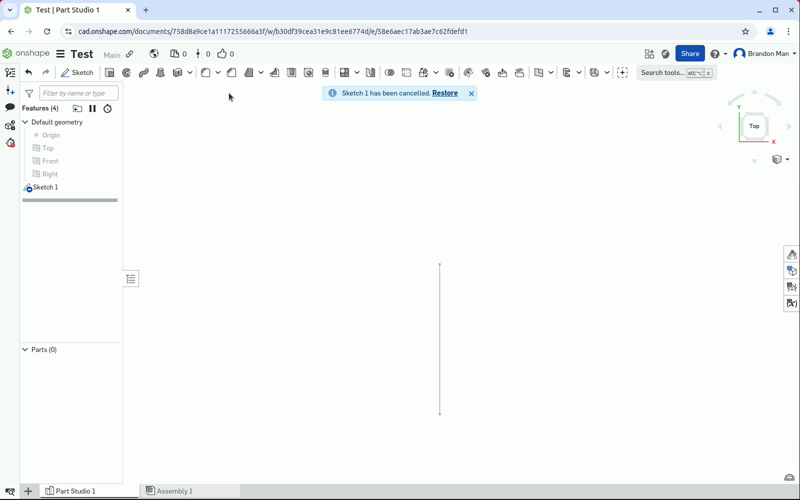
mouse_move(73, 352)
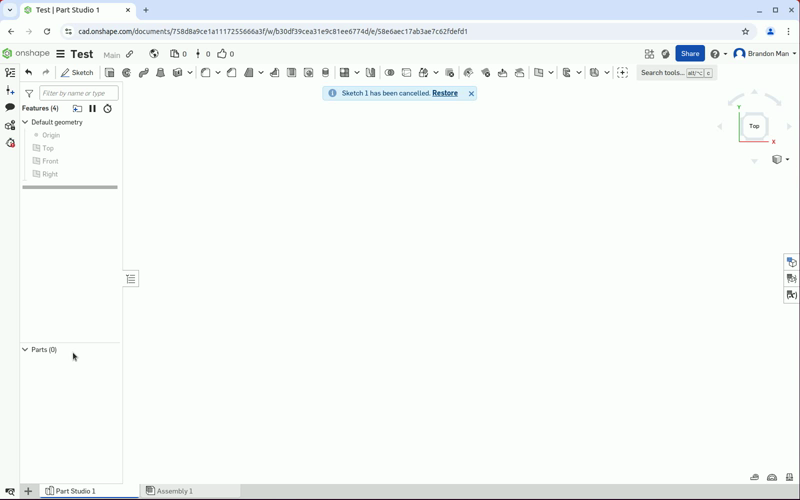
key(y)
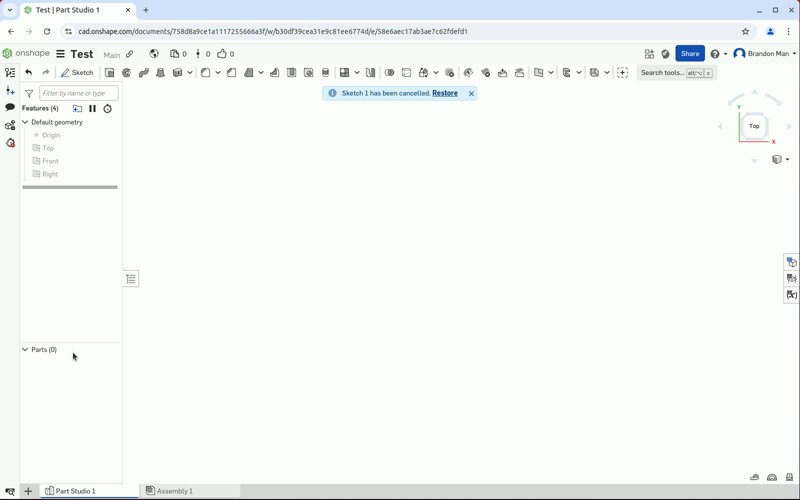
key(shift+p)
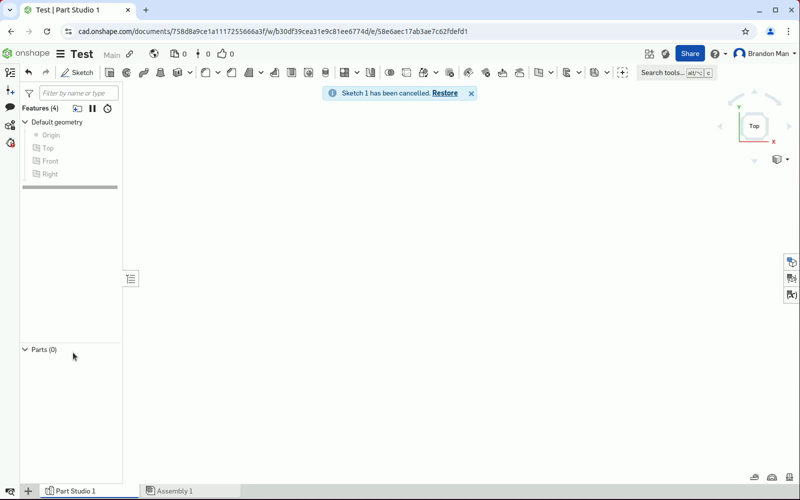
key(space)
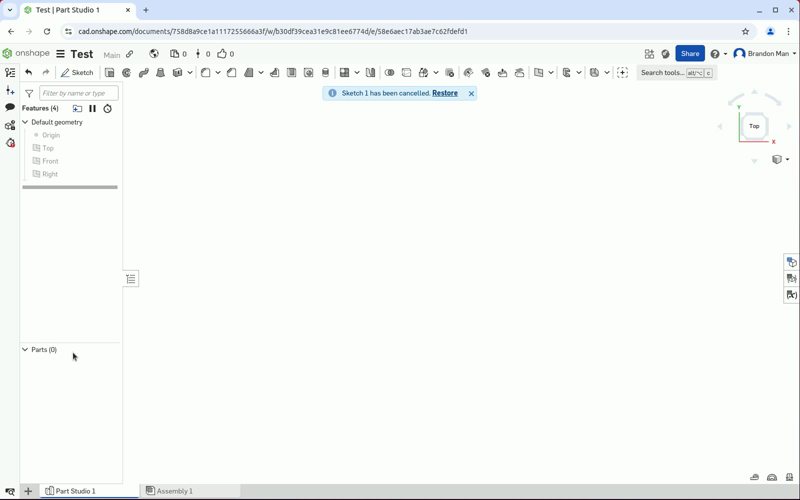
key_down(shift)
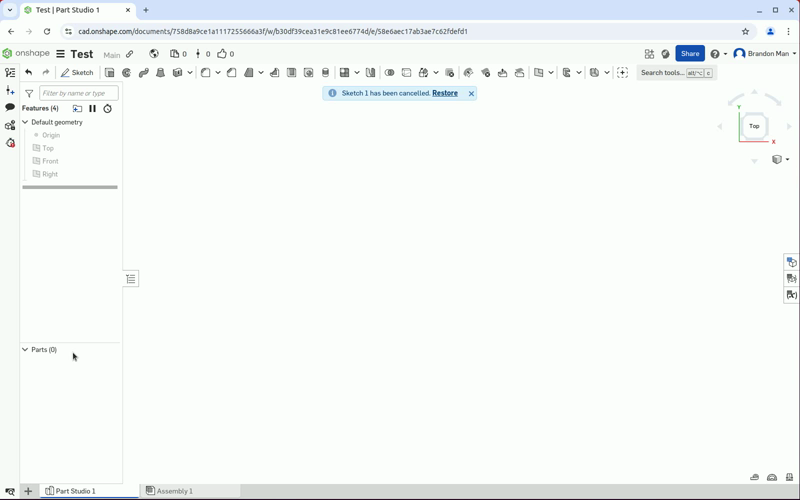
key(up)
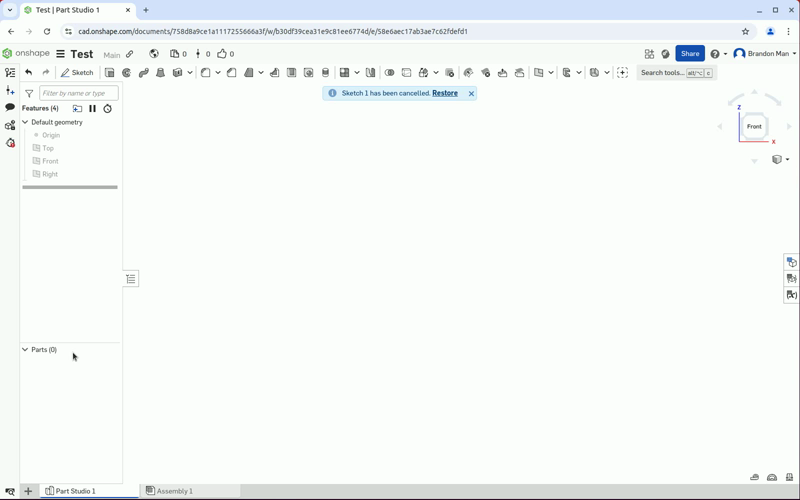
key_up(shift)
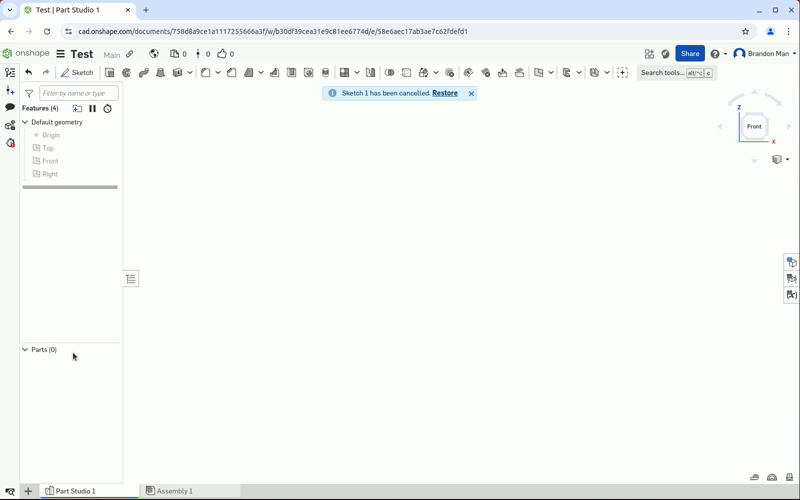
mouse_move(73, 352)
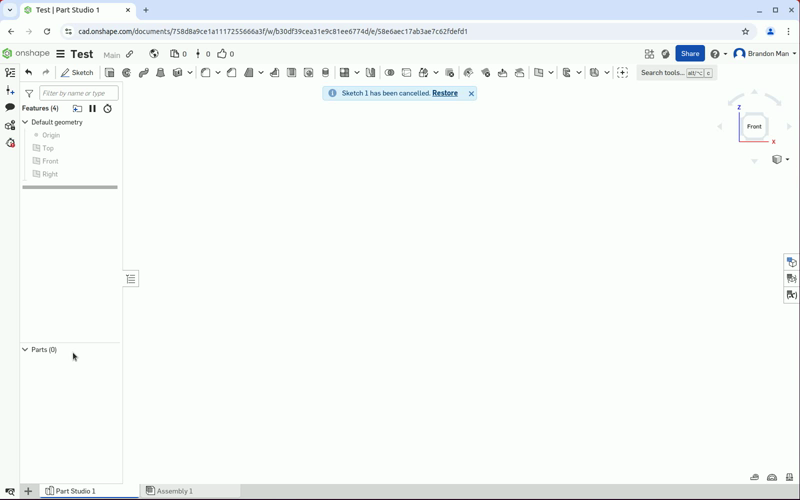
key(shift+y)
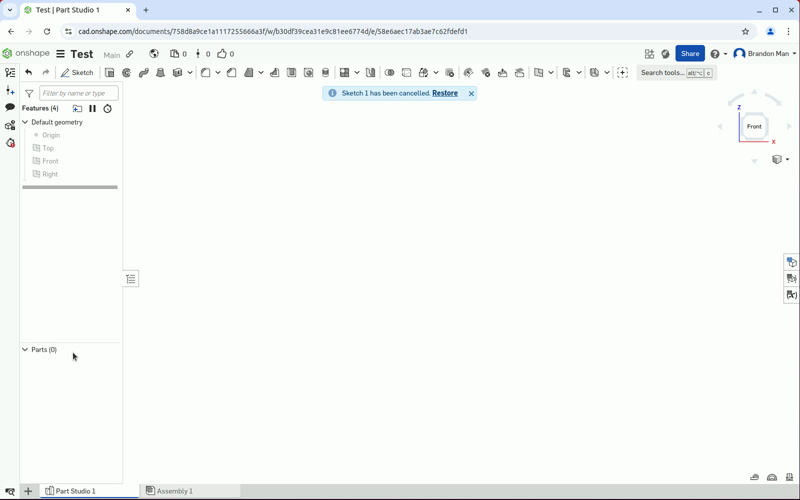
key(shift+s)
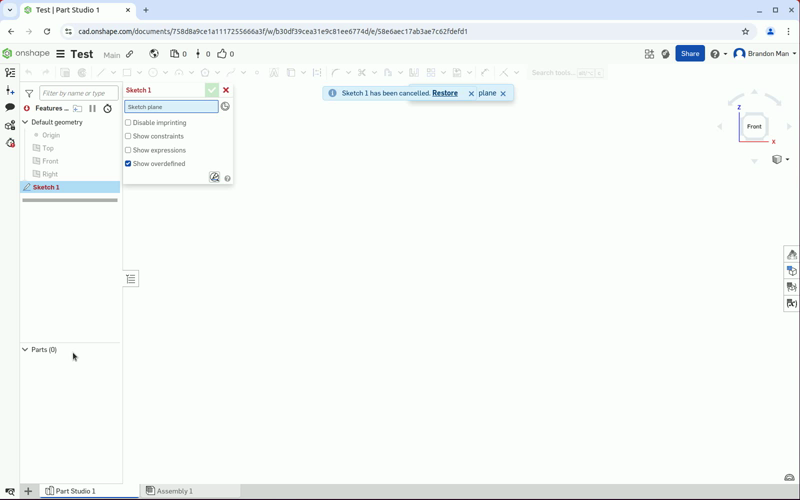
mouse_move(73, 163)
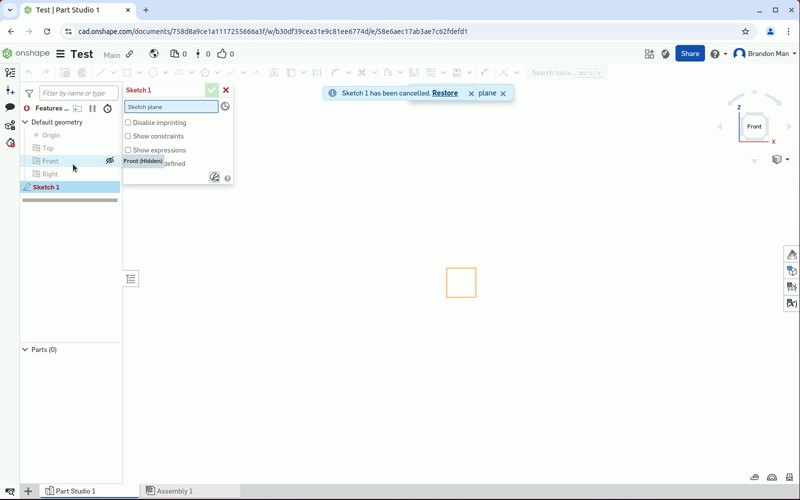
click(73, 163)
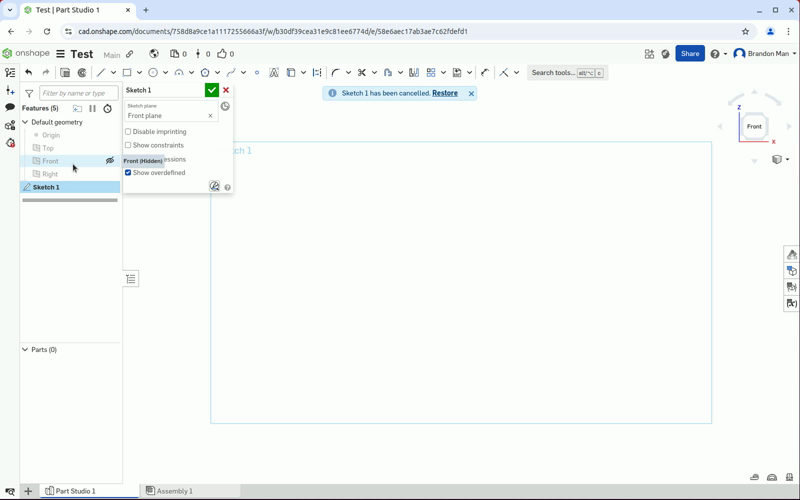
mouse_move(73, 352)
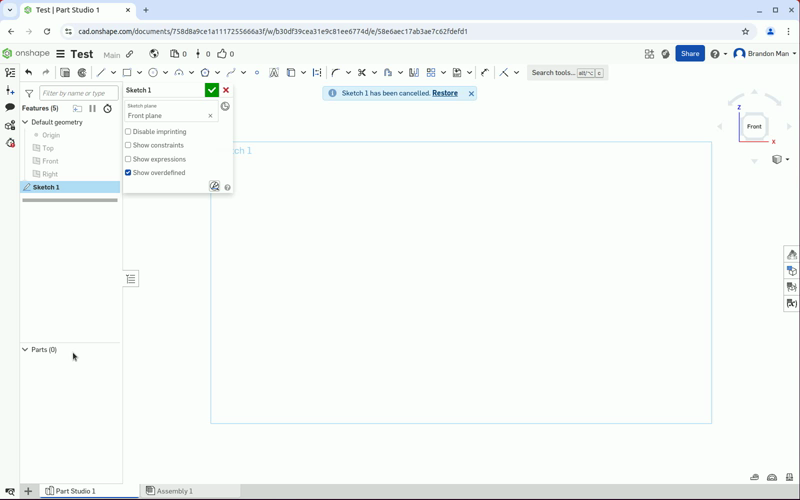
key(y)
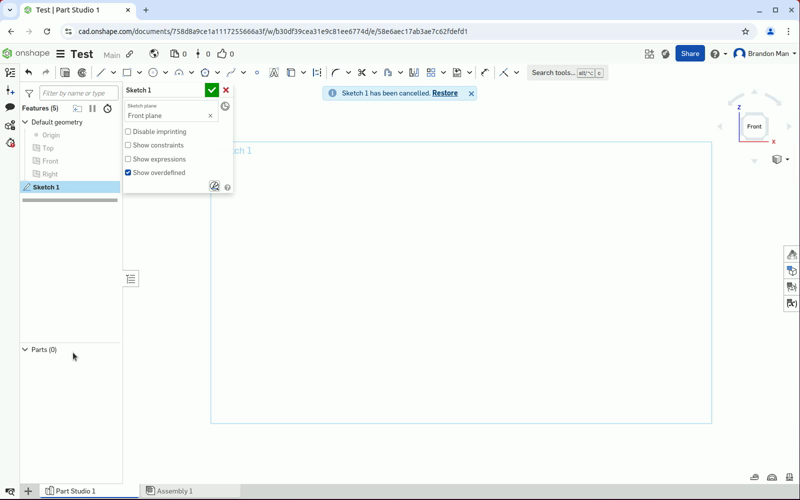
key(c)
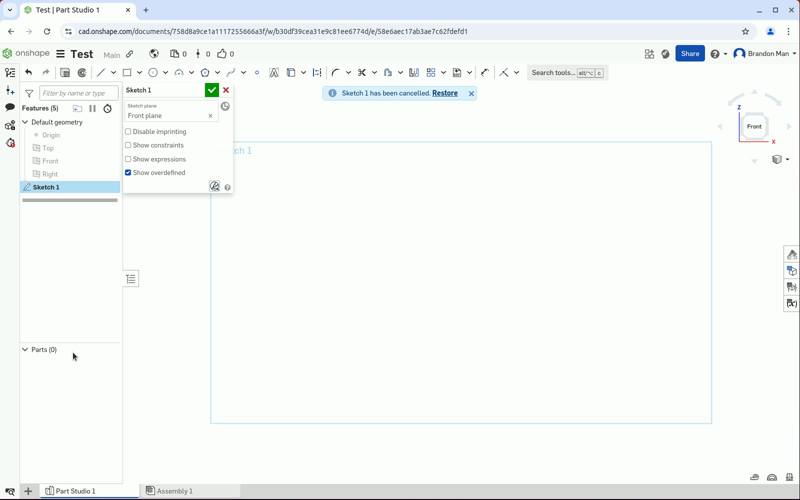
key_down(shift)
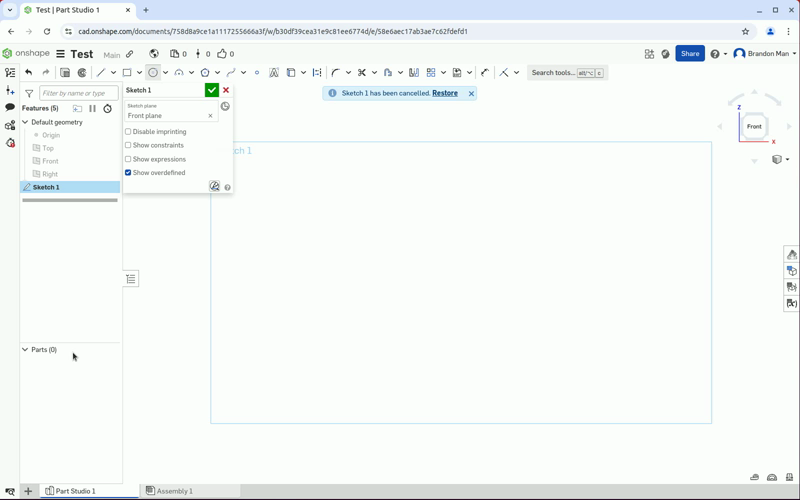
mouse_move(461, 282)
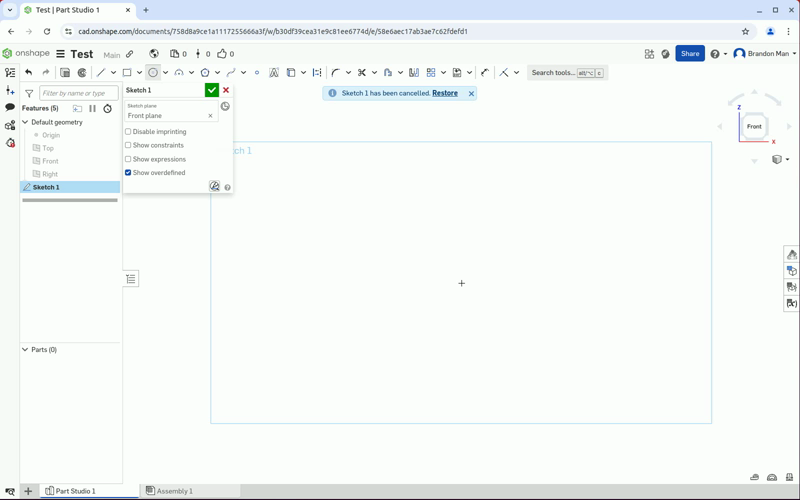
click(461, 282)
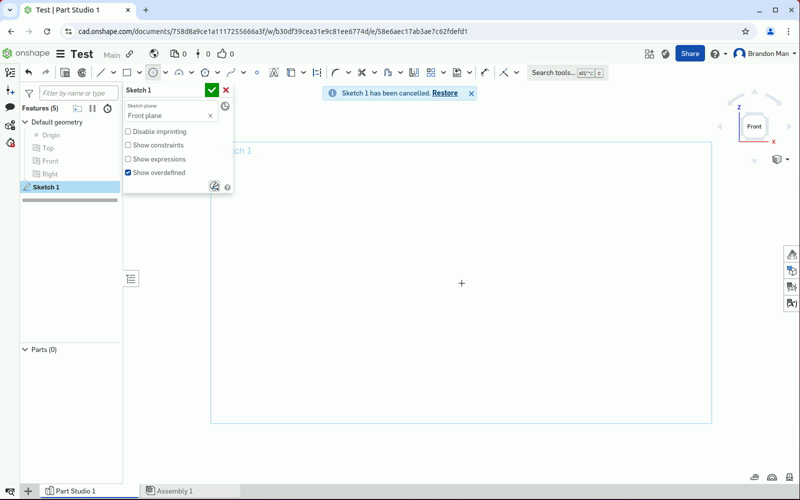
key_up(shift)
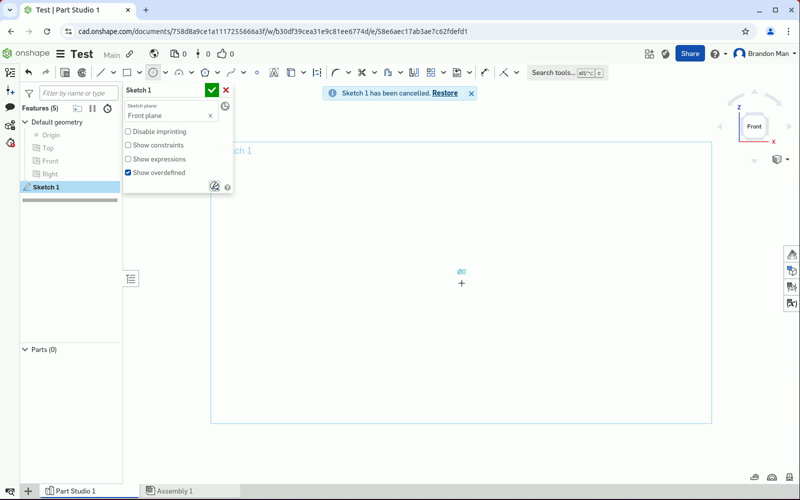
mouse_move(528, 282)
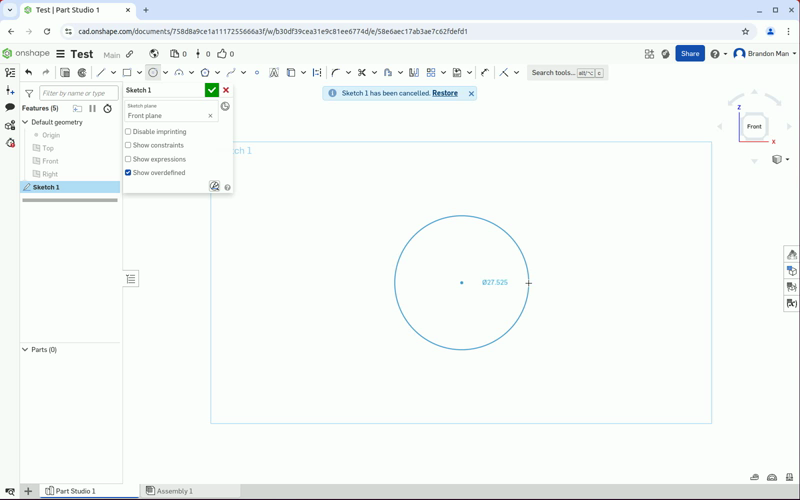
click(528, 282)
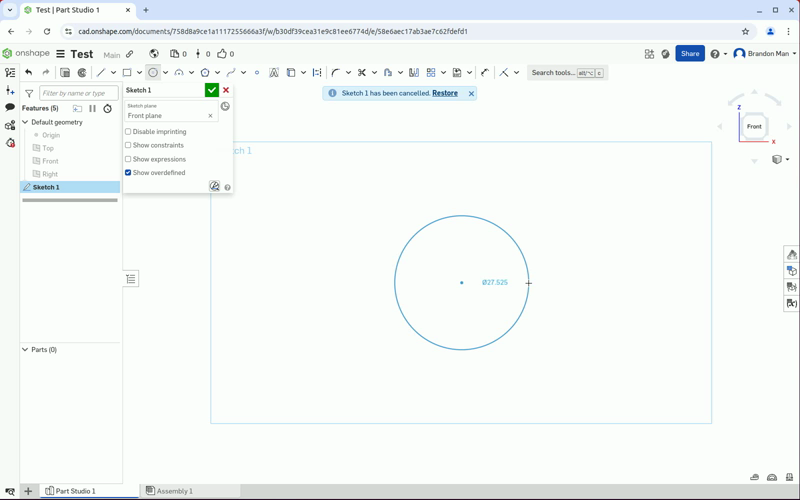
key(esc)
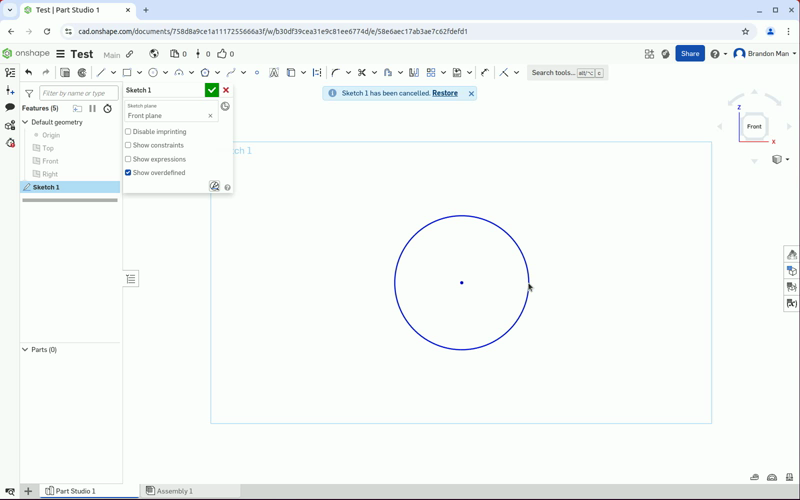
key(c)
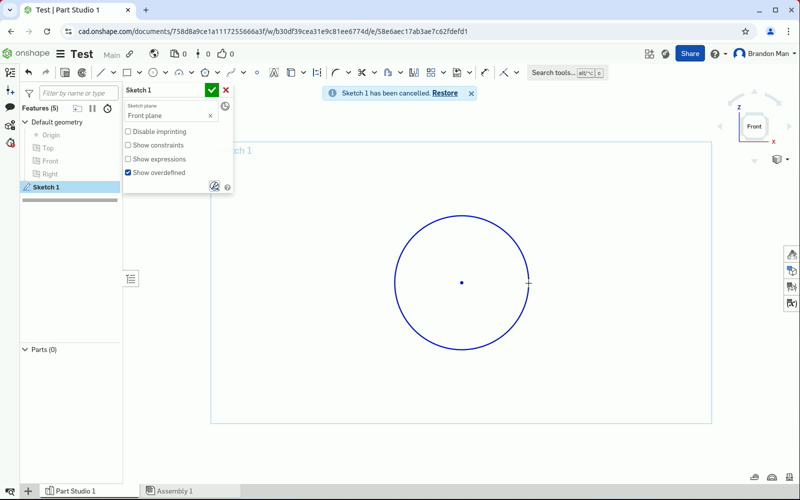
key_down(shift)
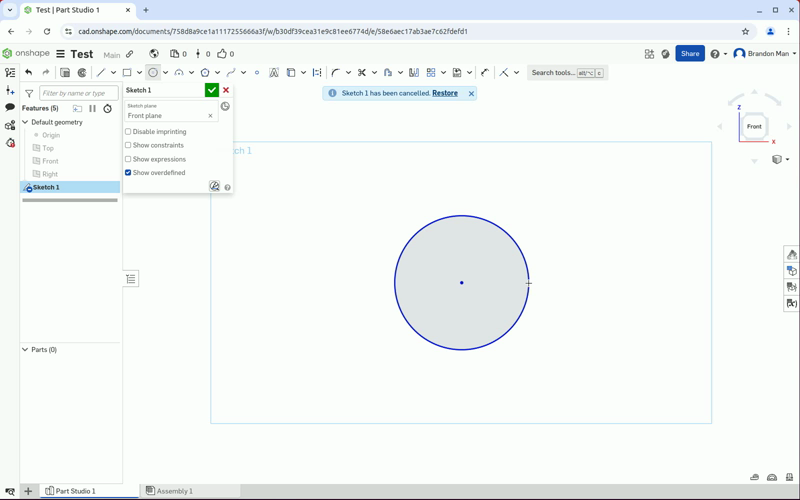
mouse_move(460, 282)
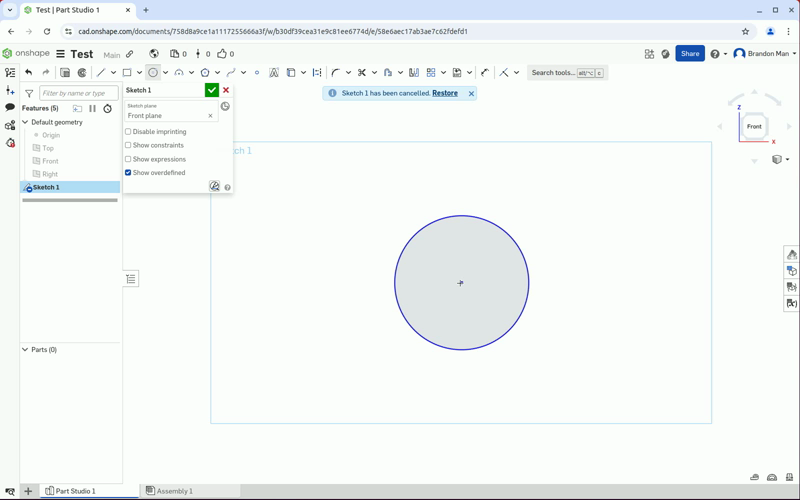
scroll(6)
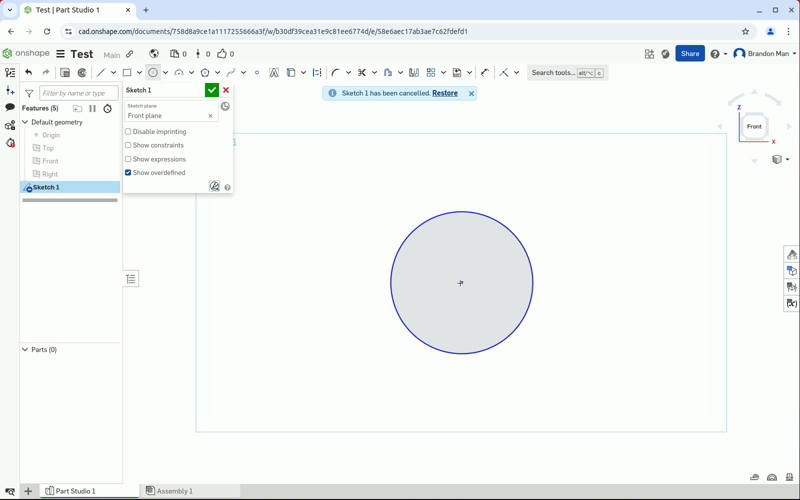
scroll(6)
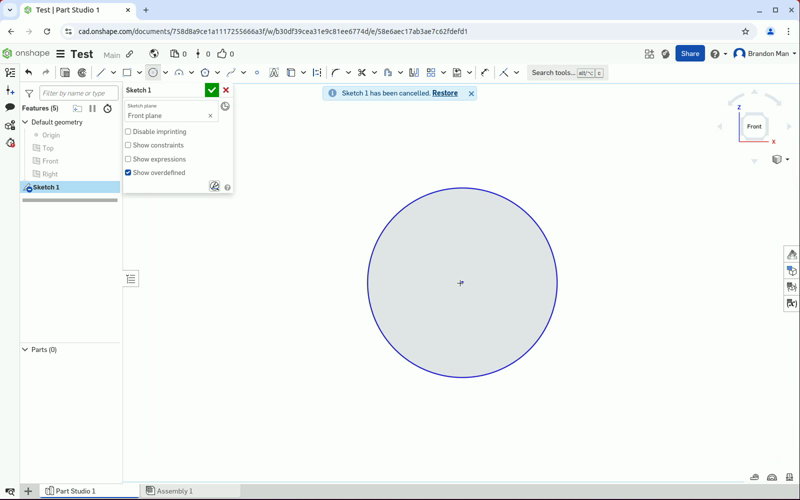
scroll(6)
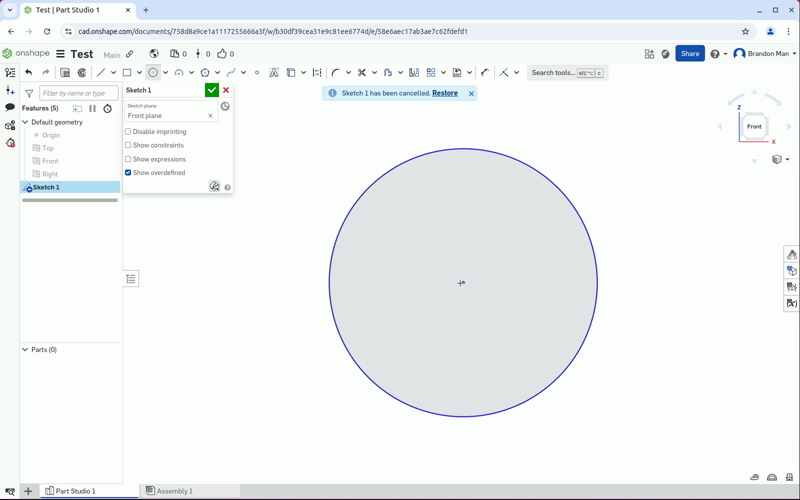
scroll(6)
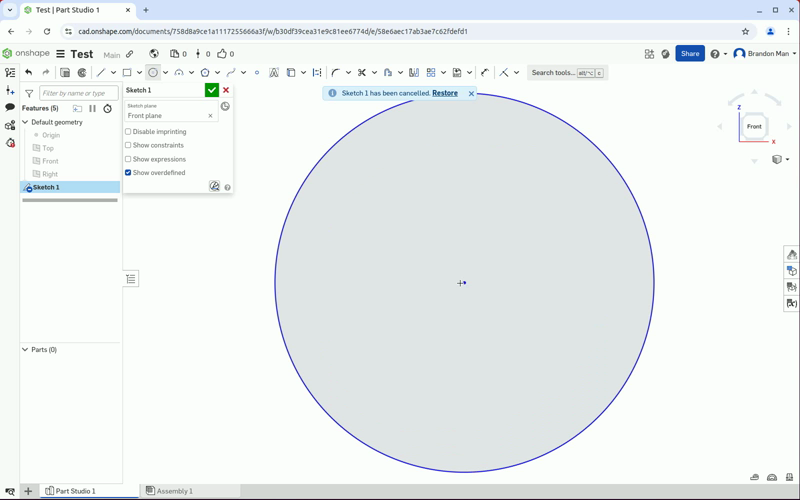
scroll(6)
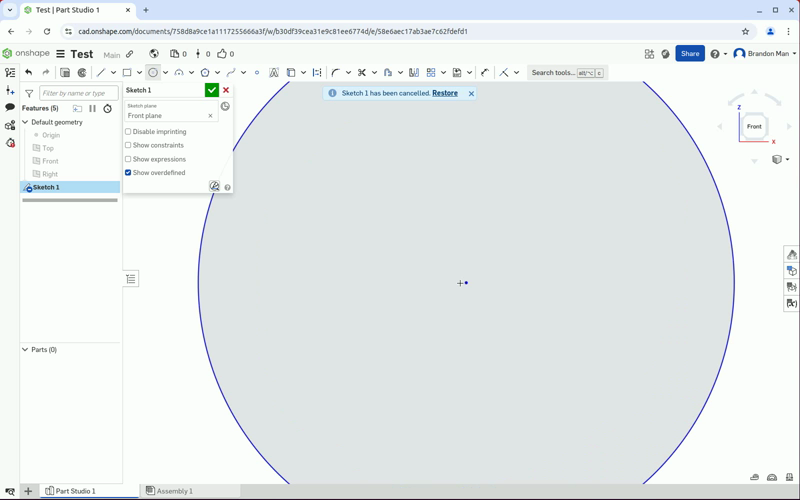
scroll(6)
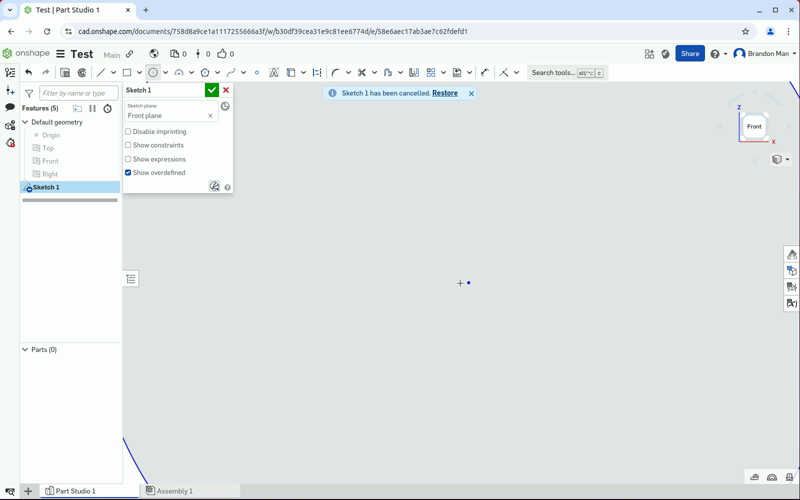
scroll(6)
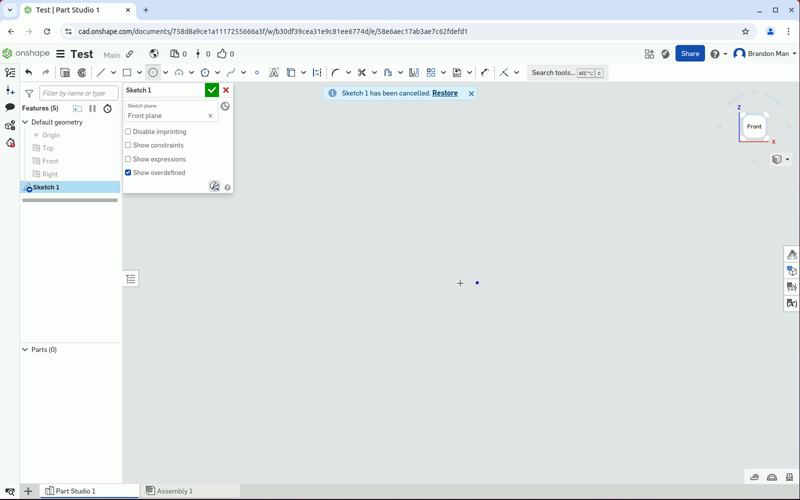
click(460, 282)
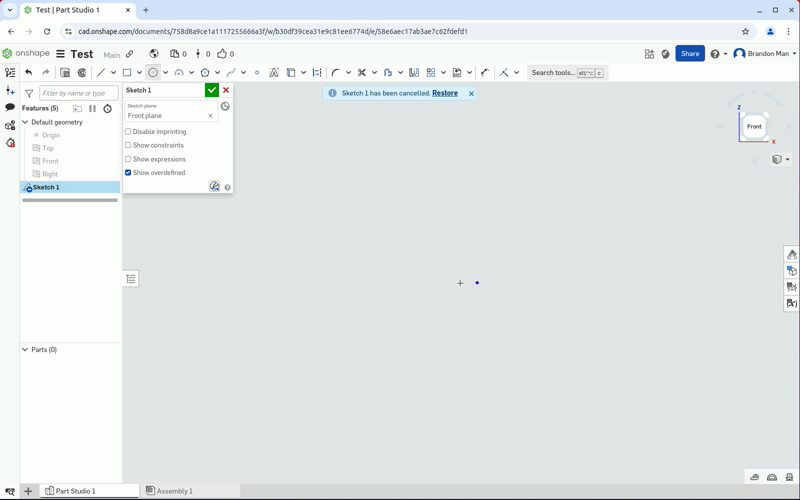
scroll(-6)
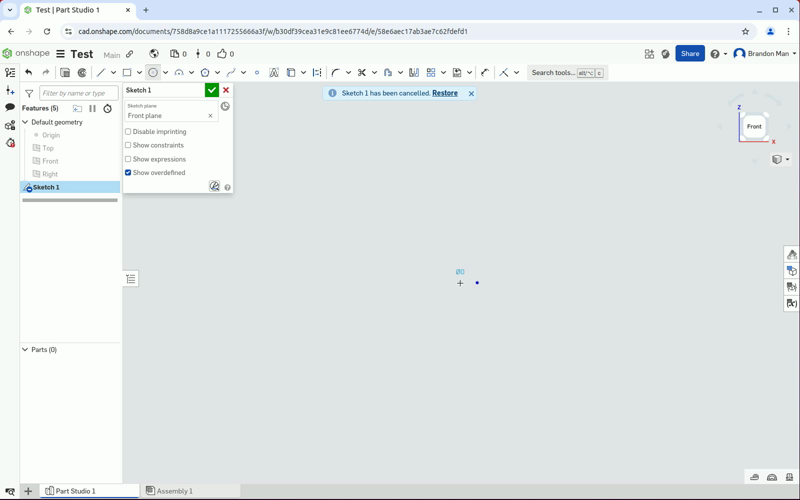
scroll(-6)
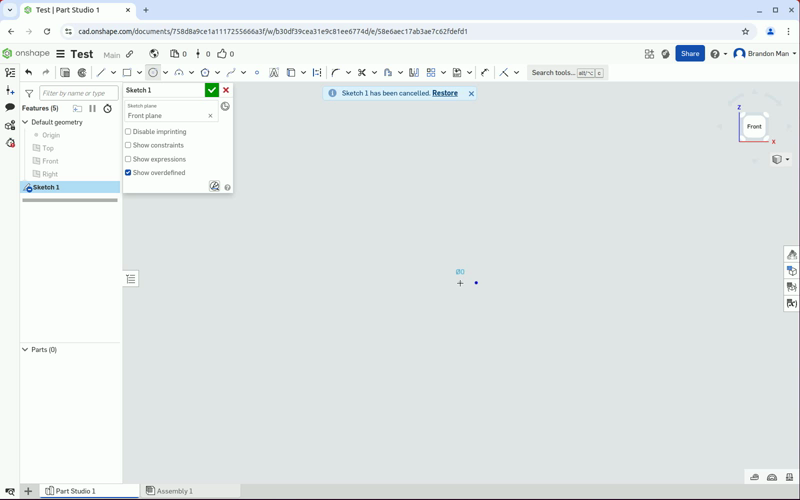
scroll(-6)
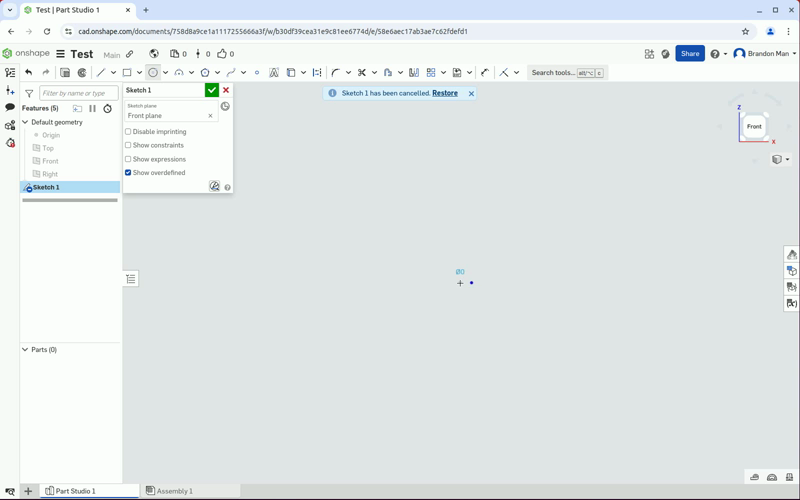
scroll(-6)
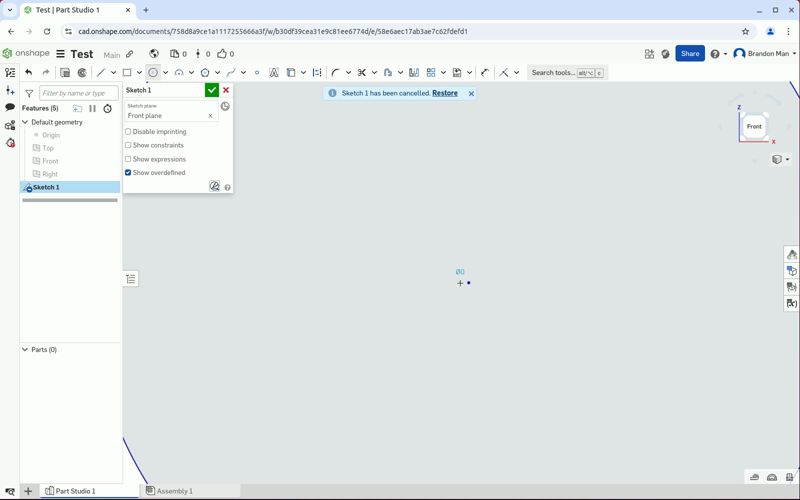
scroll(-6)
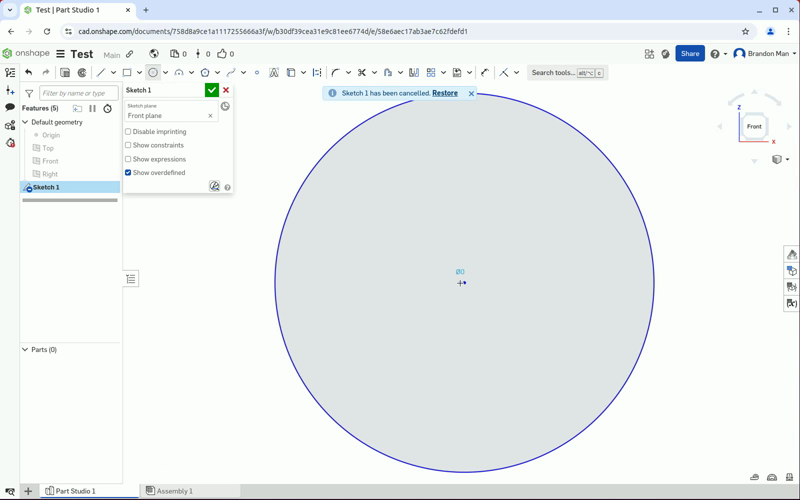
scroll(-6)
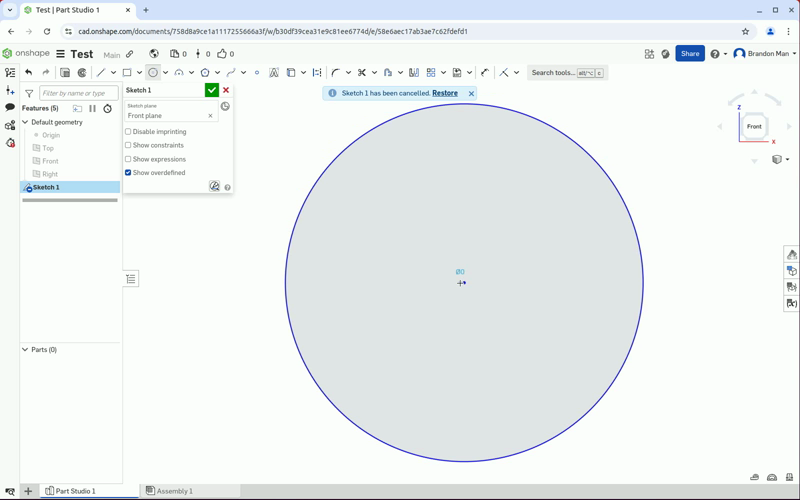
scroll(-6)
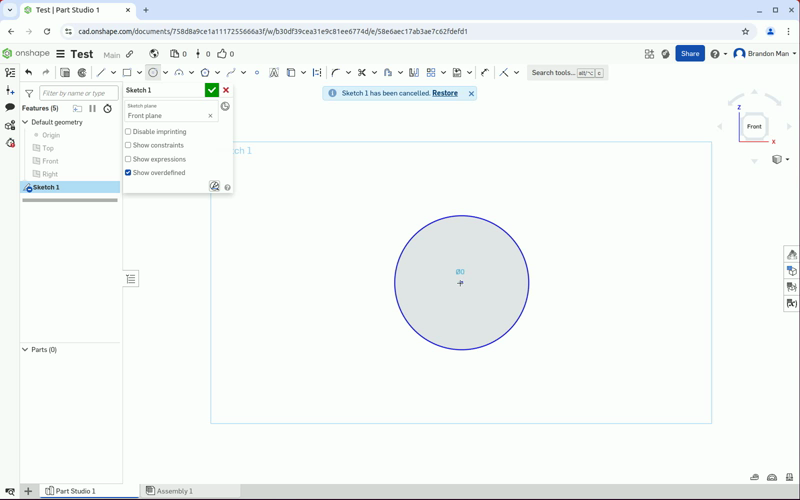
key_up(shift)
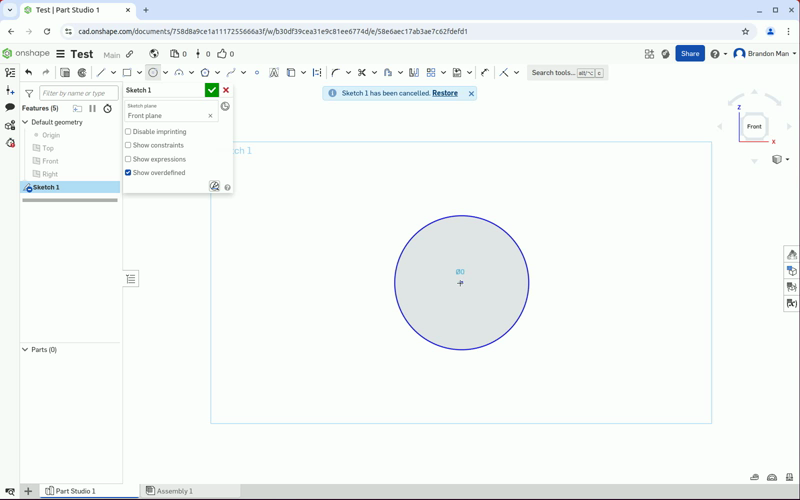
mouse_move(488, 282)
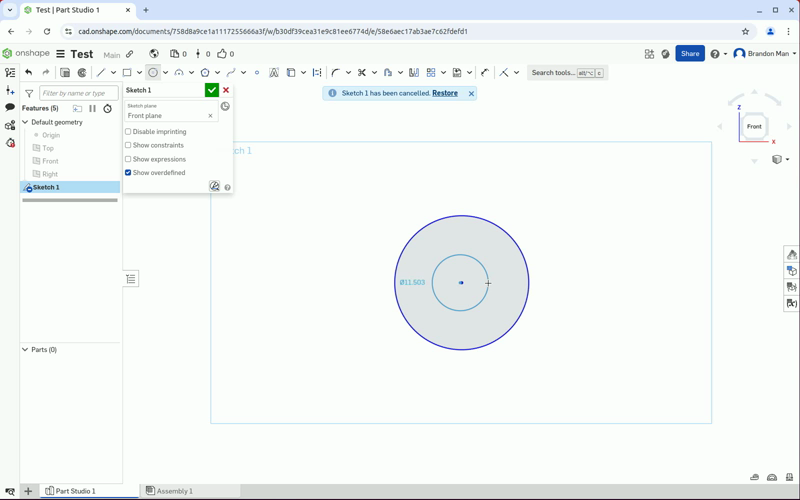
click(488, 282)
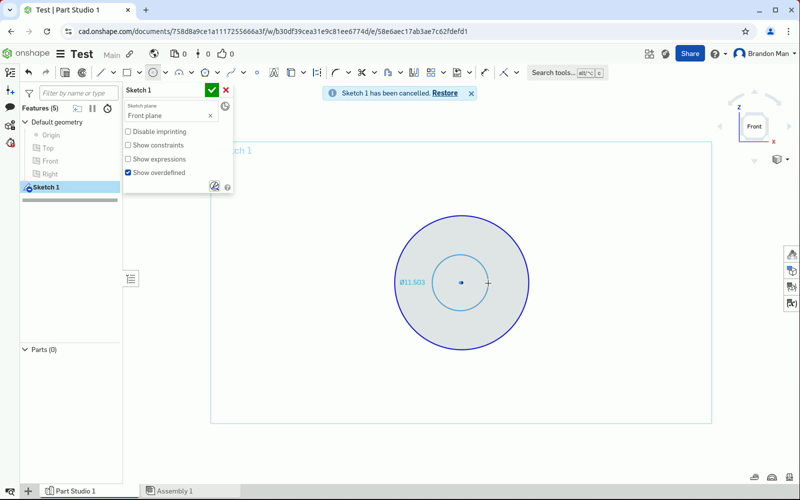
key(esc)
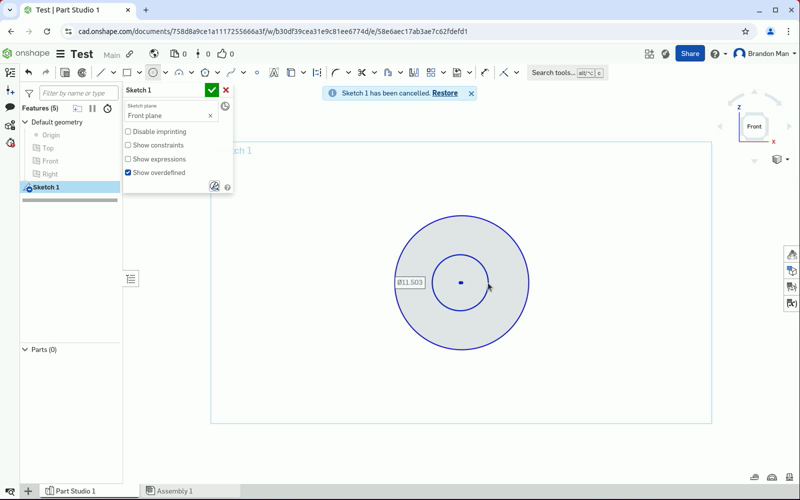
mouse_move(464, 236)
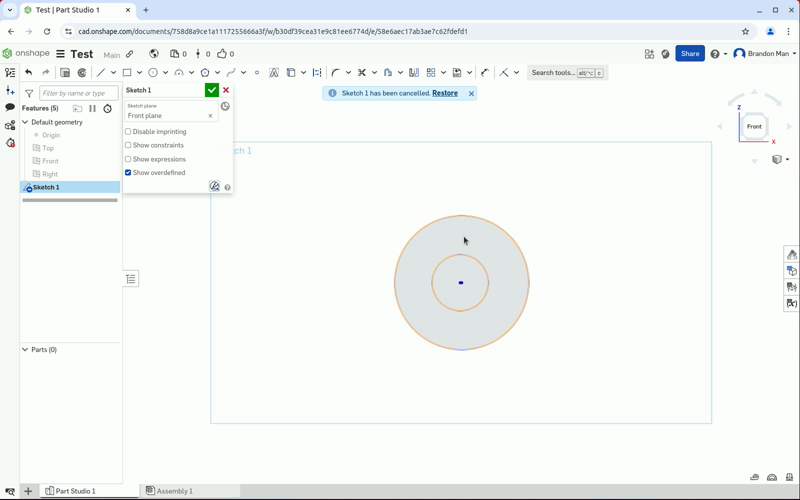
click(464, 236)
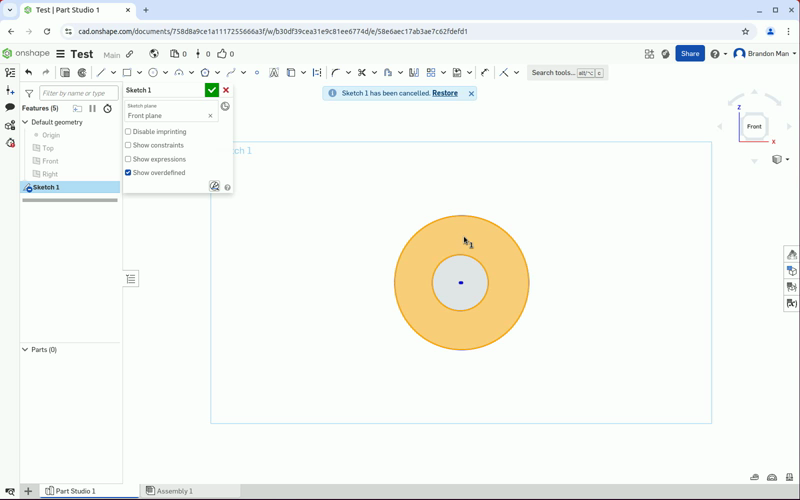
mouse_move(73, 352)
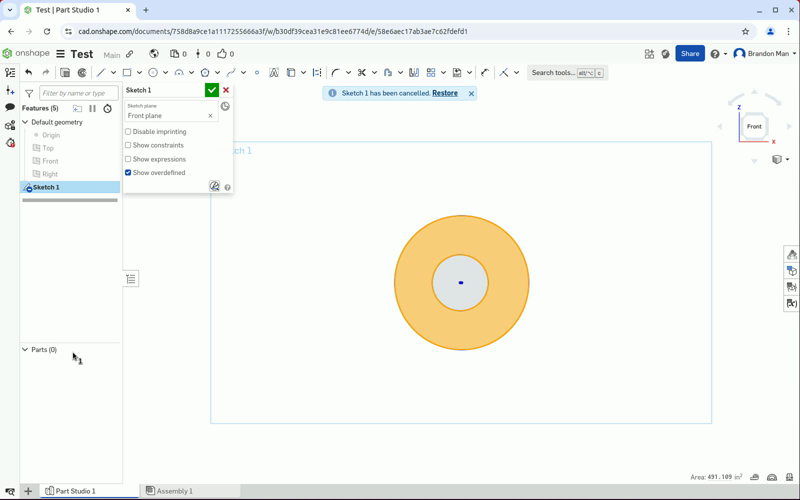
key(shift+y)
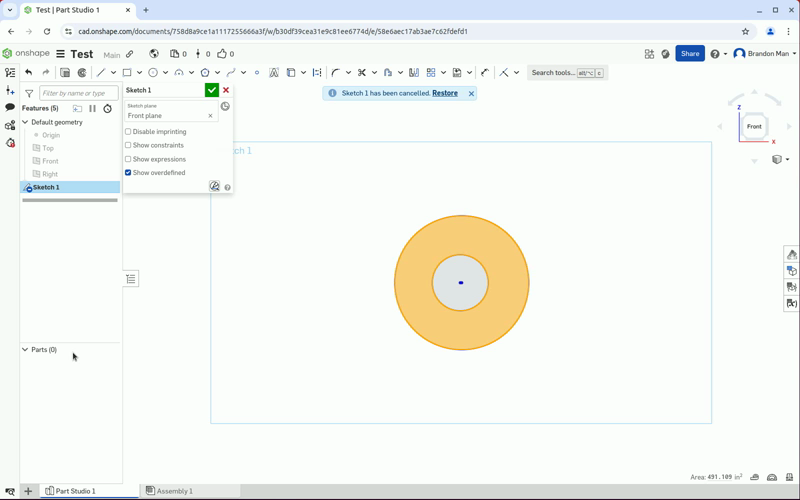
key(shift+e)
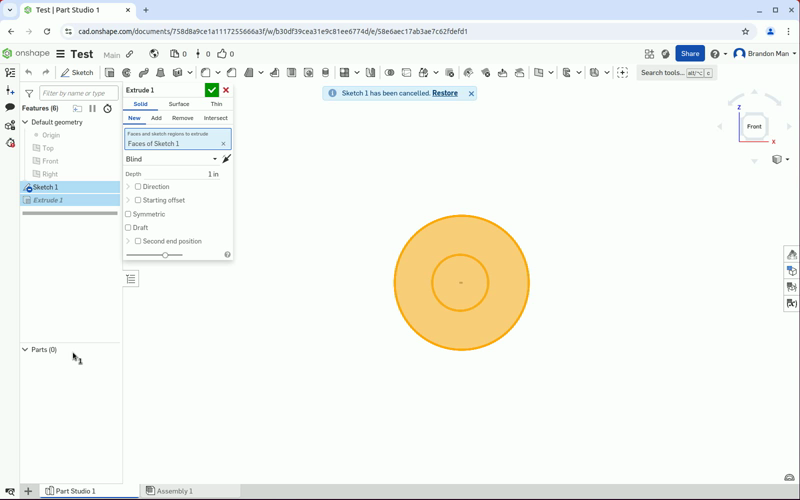
mouse_move(143, 106)
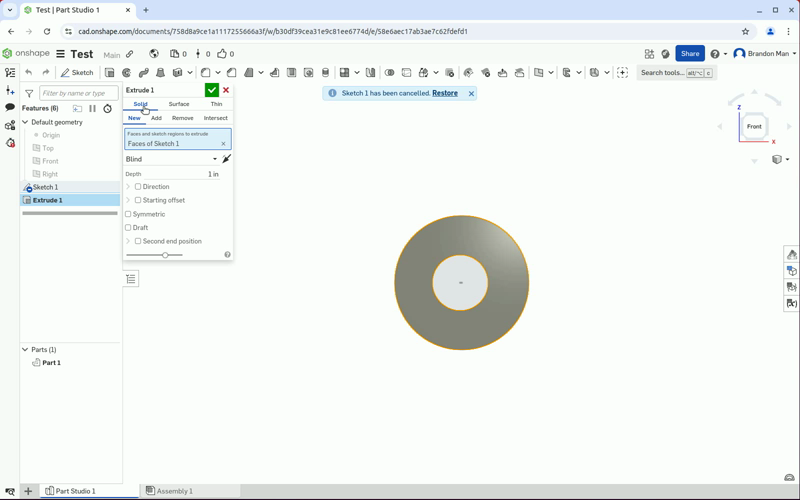
click(143, 106)
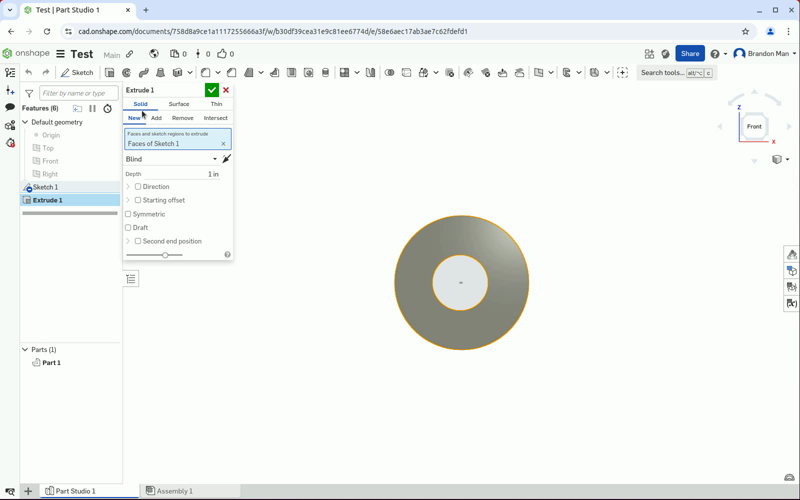
mouse_move(137, 120)
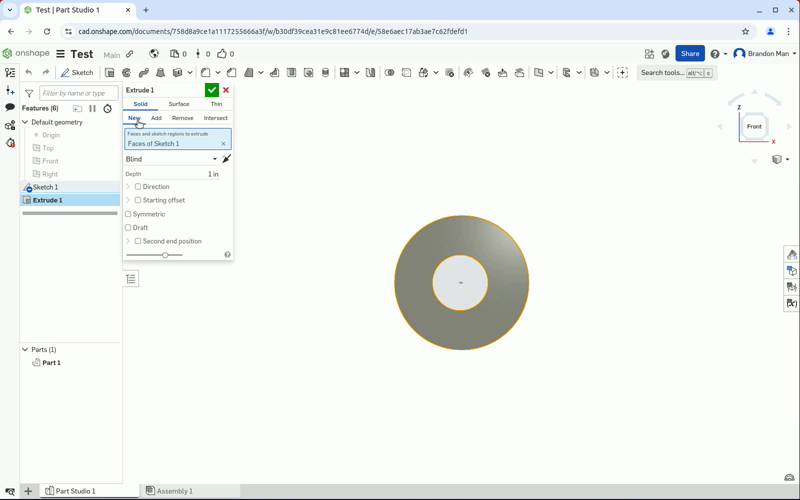
click(137, 120)
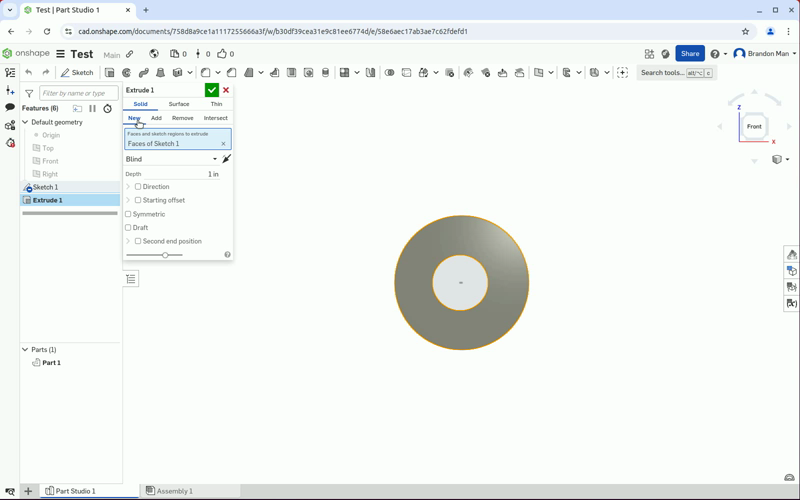
key(tab, 4)
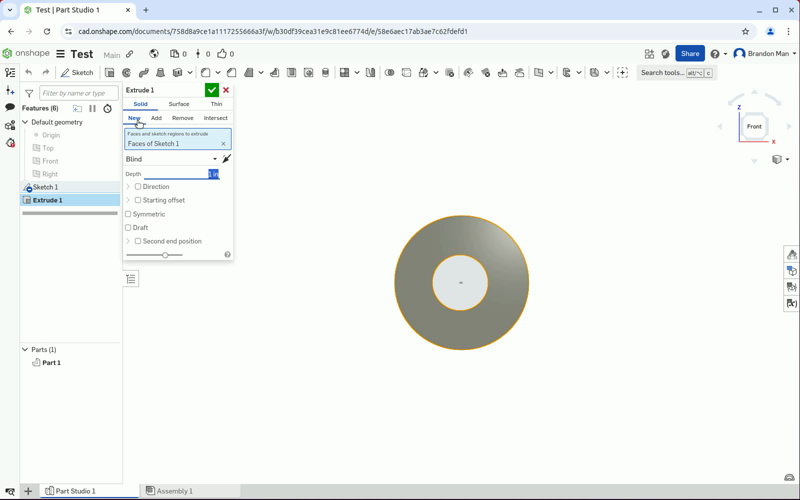
text(23.108)
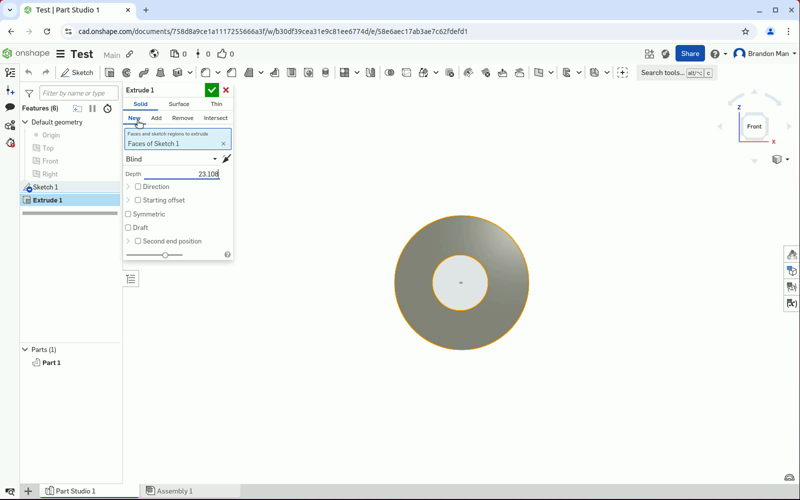
key(enter)
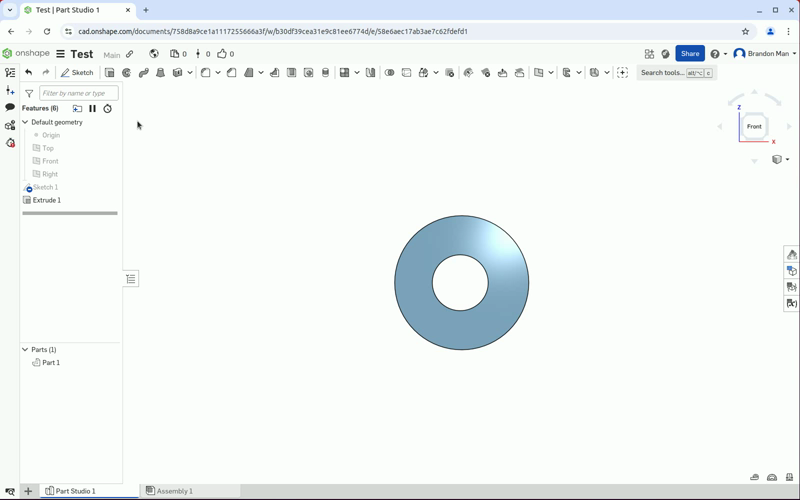
key(shift+h)
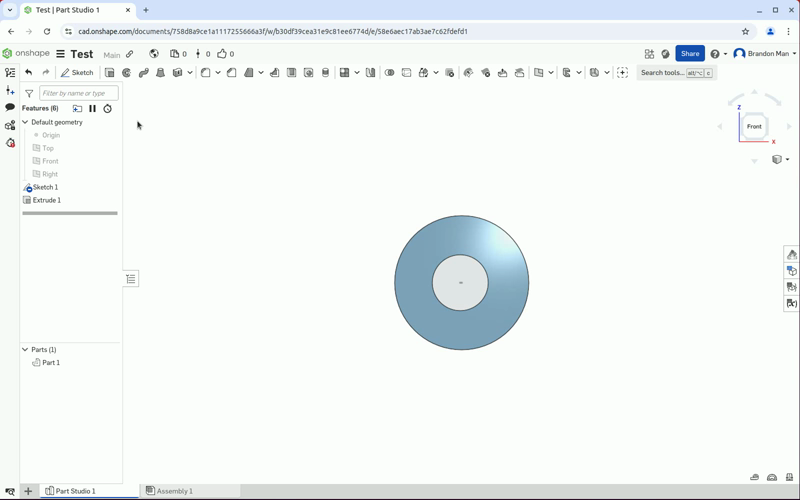
key(shift+h)
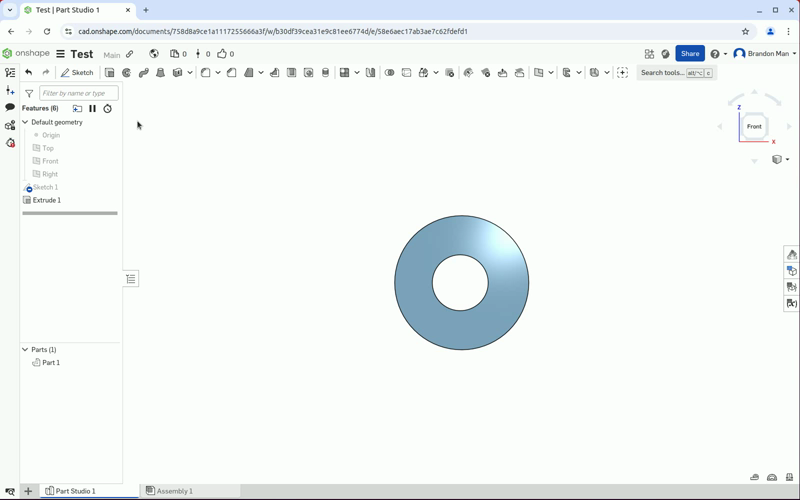
mouse_move(73, 189)
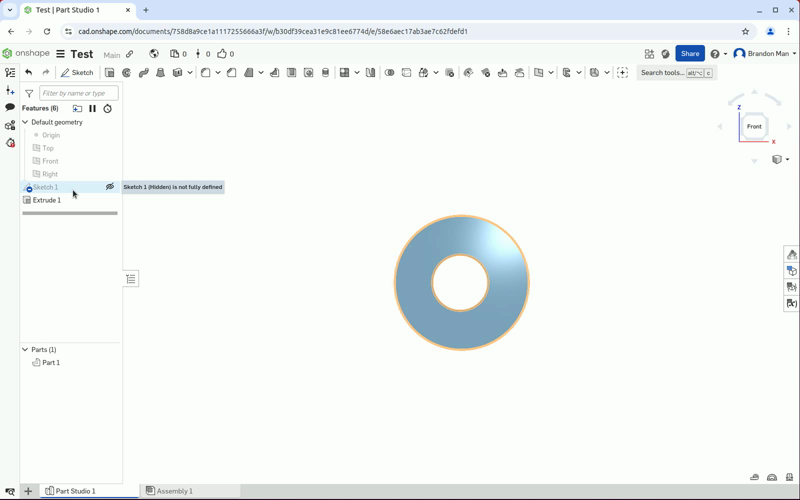
click(73, 189)
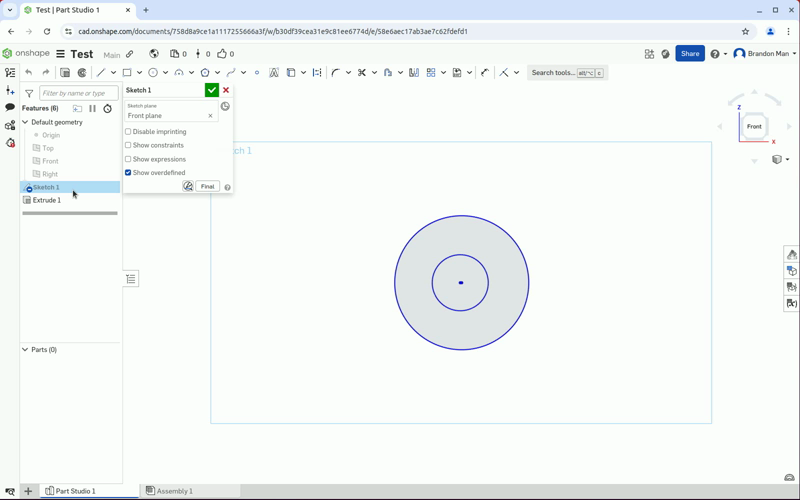
mouse_move(229, 92)
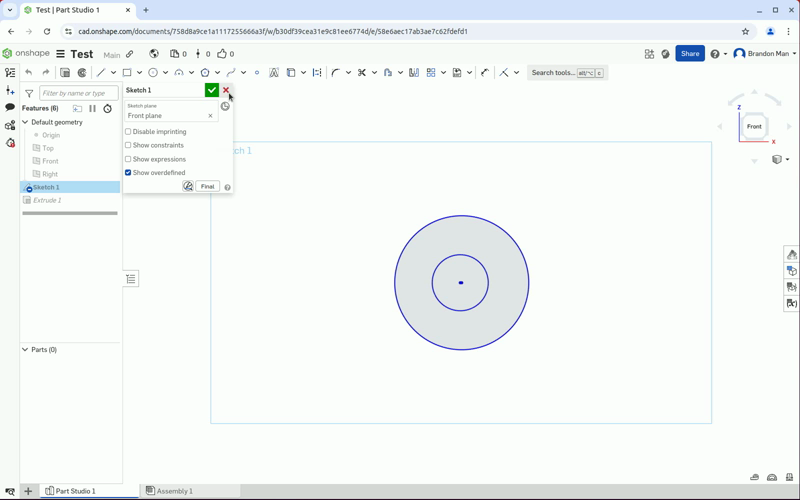
click(229, 92)
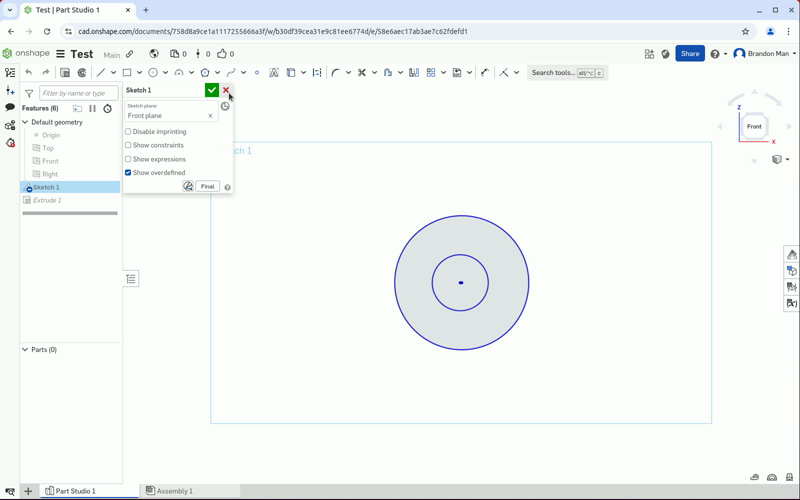
key(shift+s)
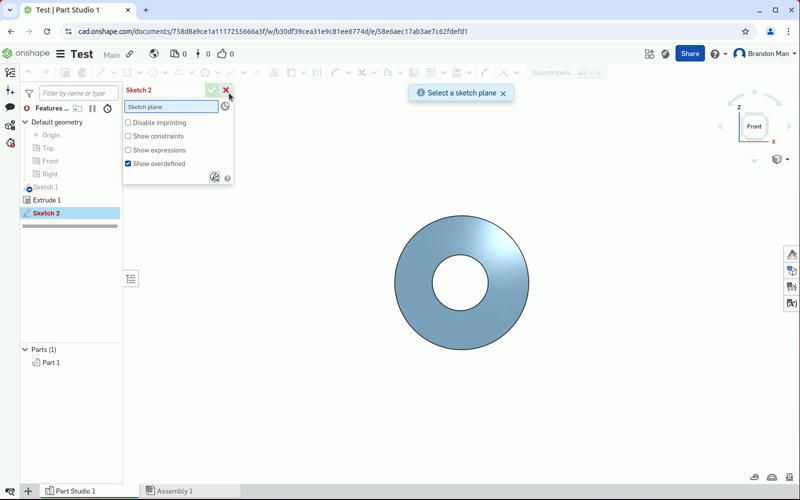
mouse_move(73, 163)
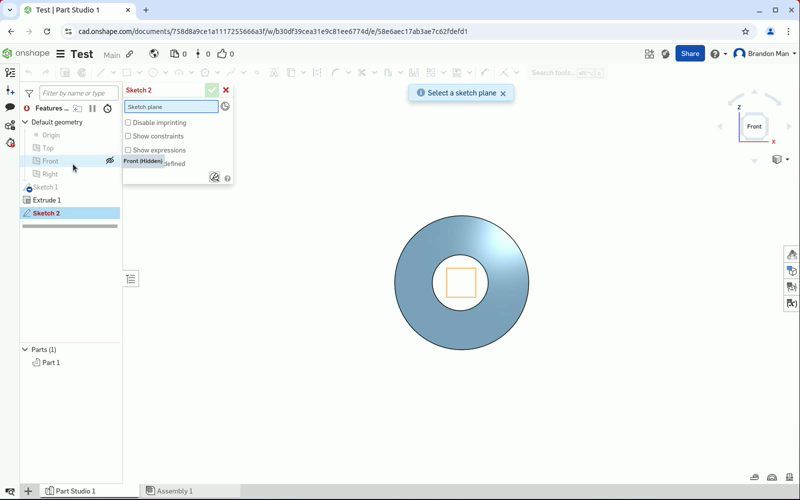
click(73, 163)
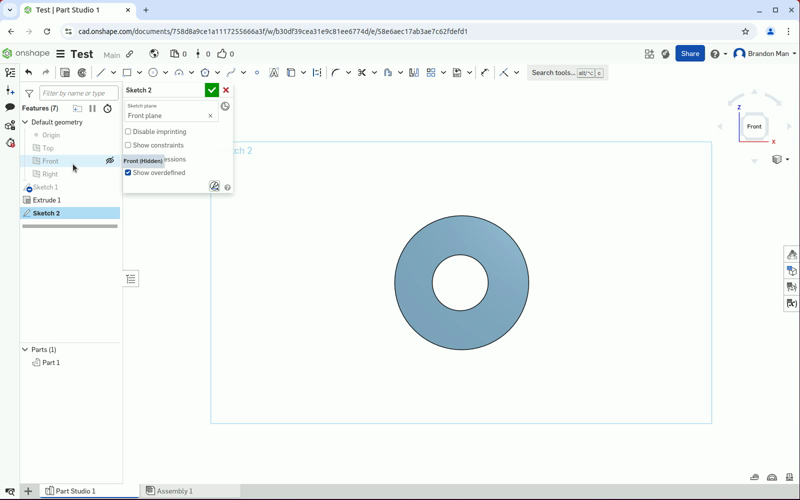
mouse_move(73, 352)
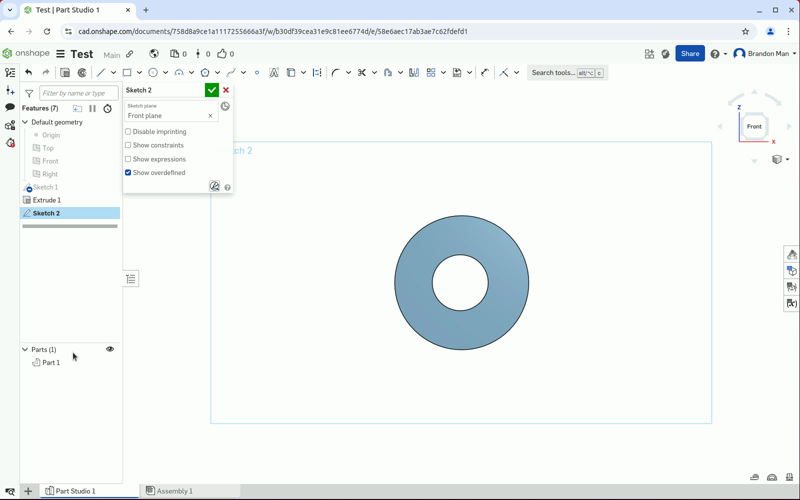
key(y)
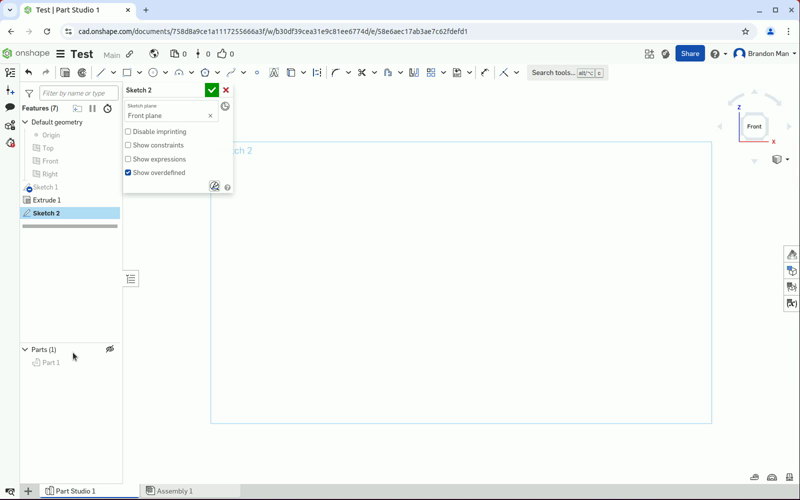
key(c)
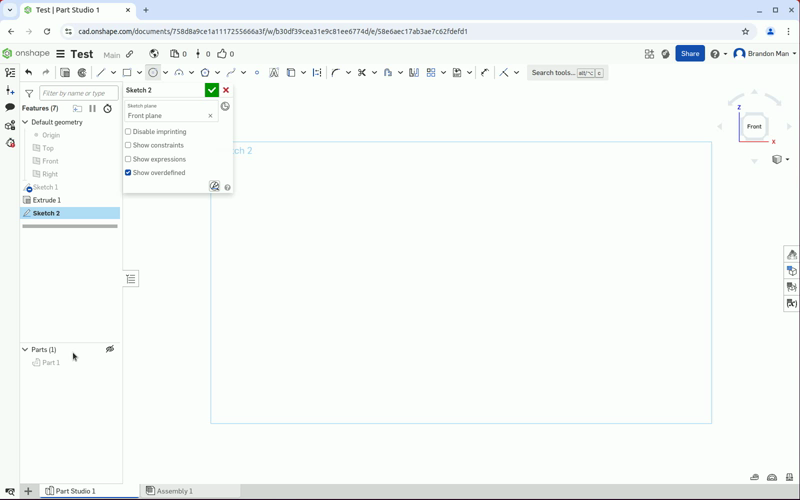
key_down(shift)
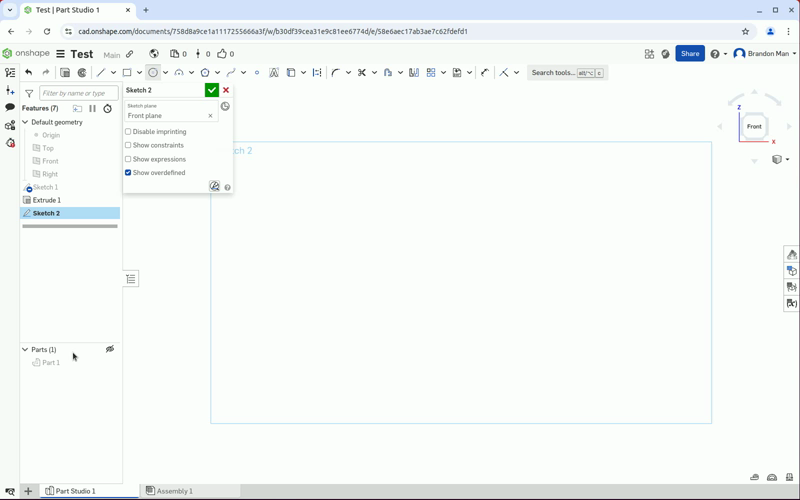
mouse_move(461, 282)
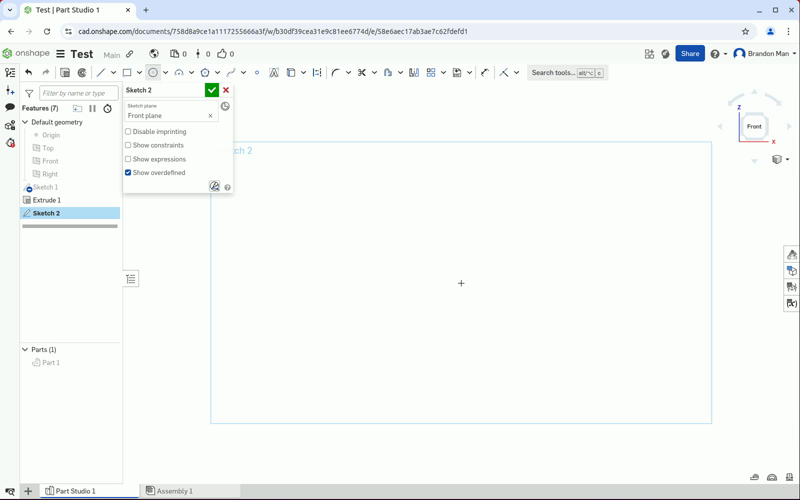
click(461, 282)
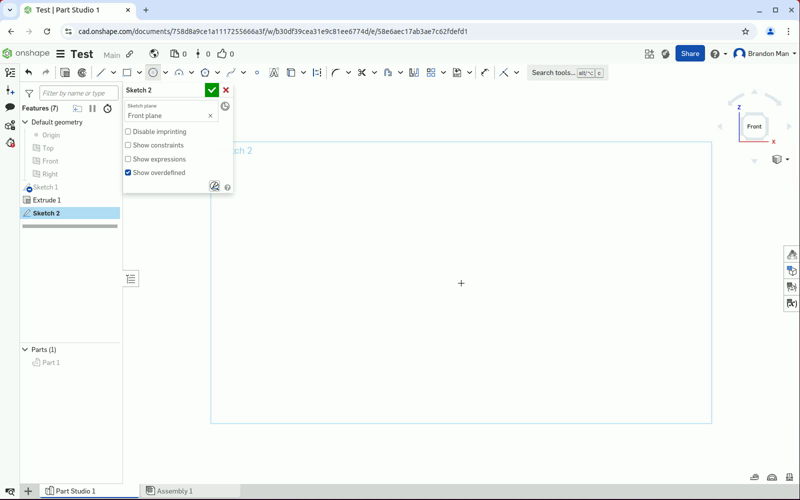
key_up(shift)
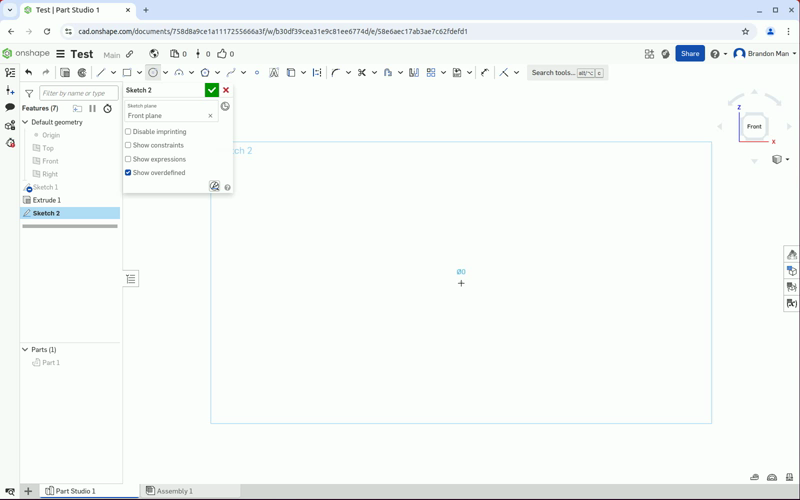
mouse_move(490, 282)
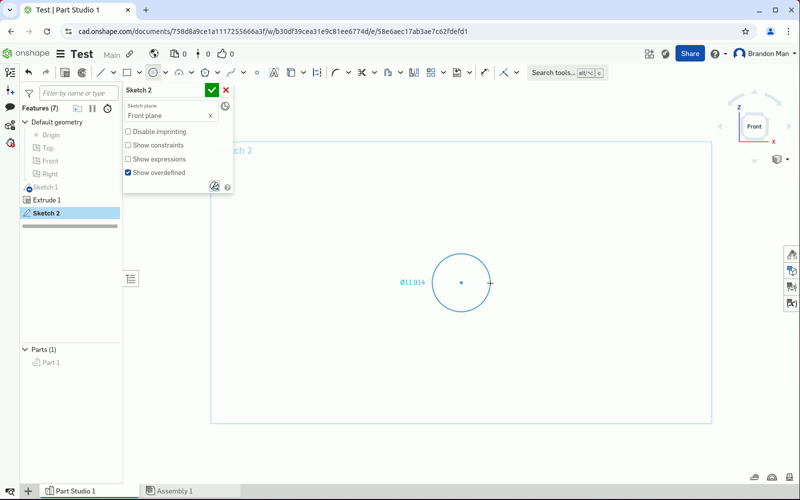
click(490, 282)
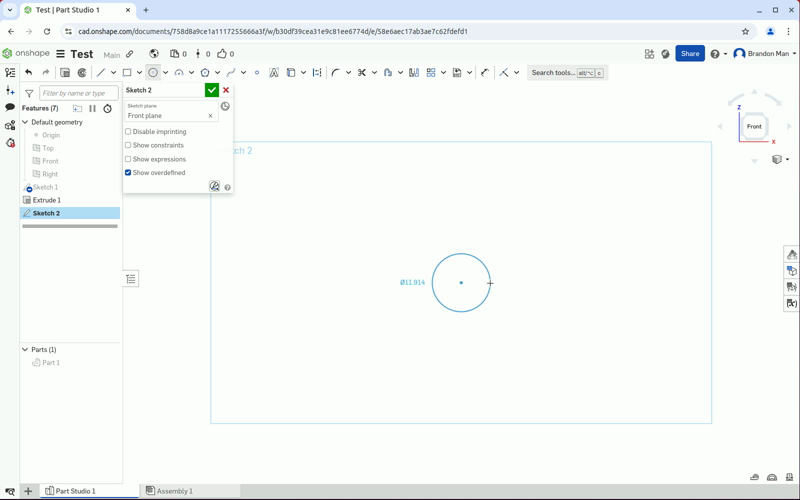
key(esc)
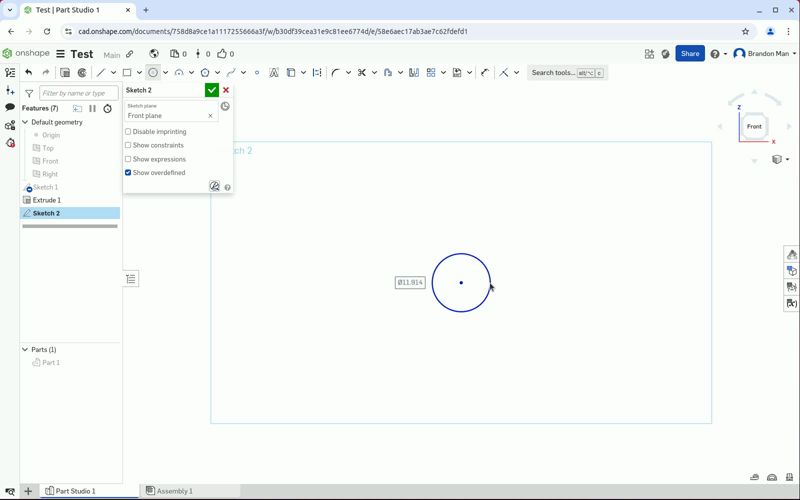
key(c)
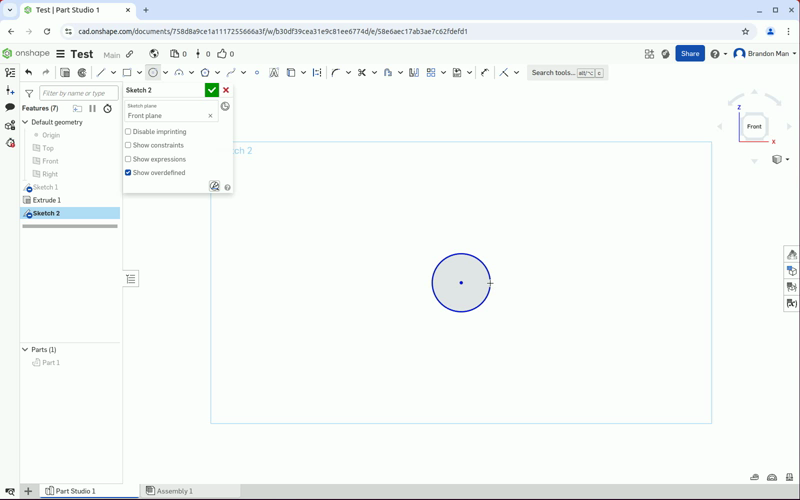
key_down(shift)
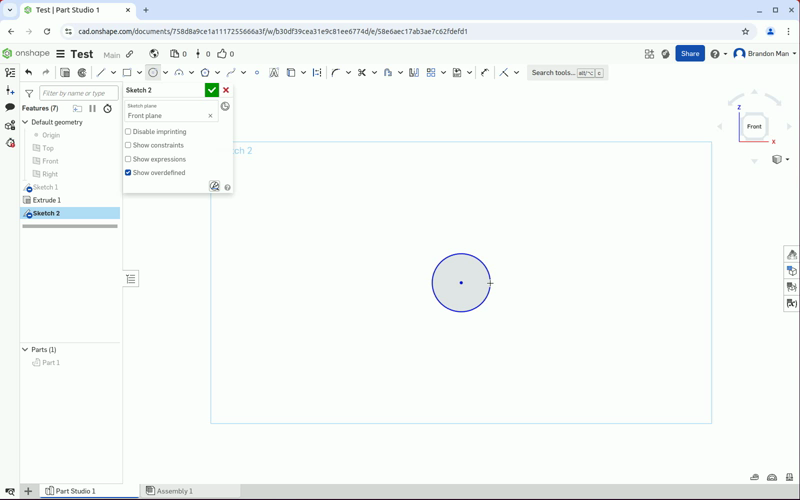
mouse_move(461, 282)
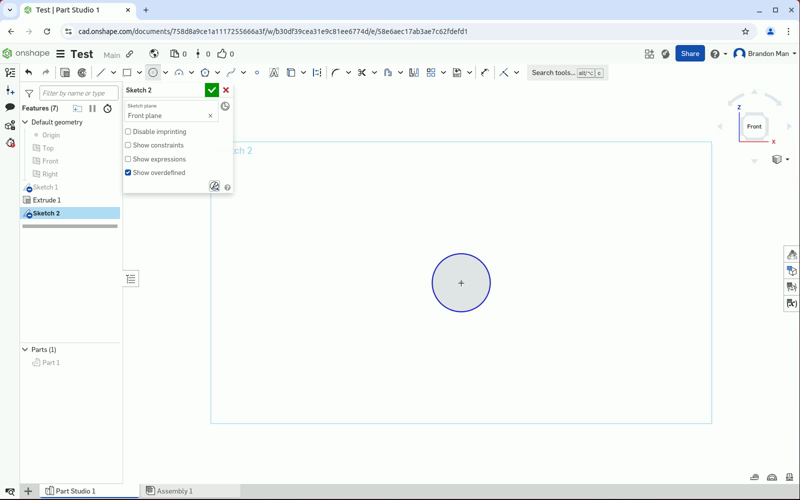
click(461, 282)
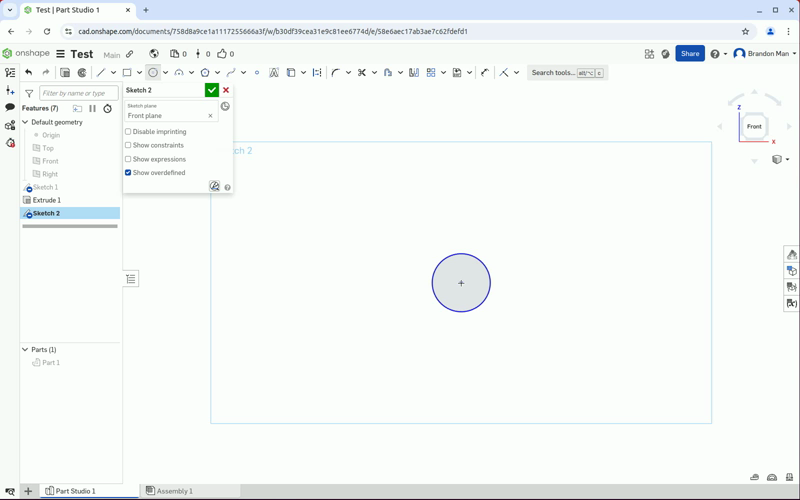
key_up(shift)
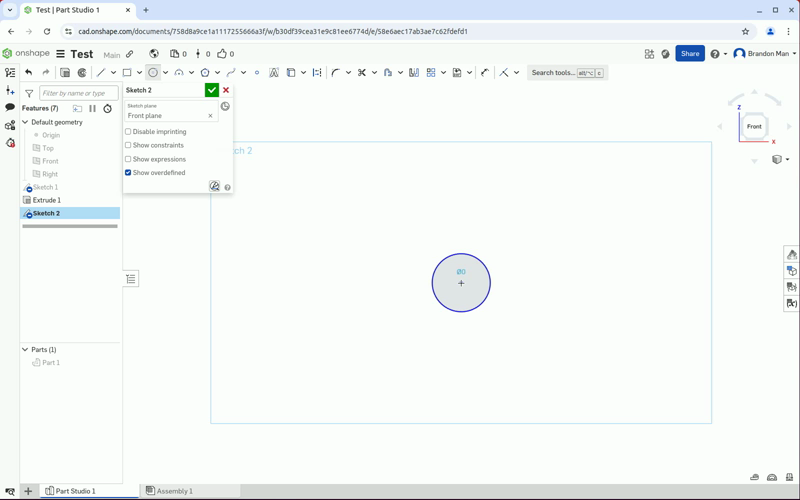
mouse_move(470, 282)
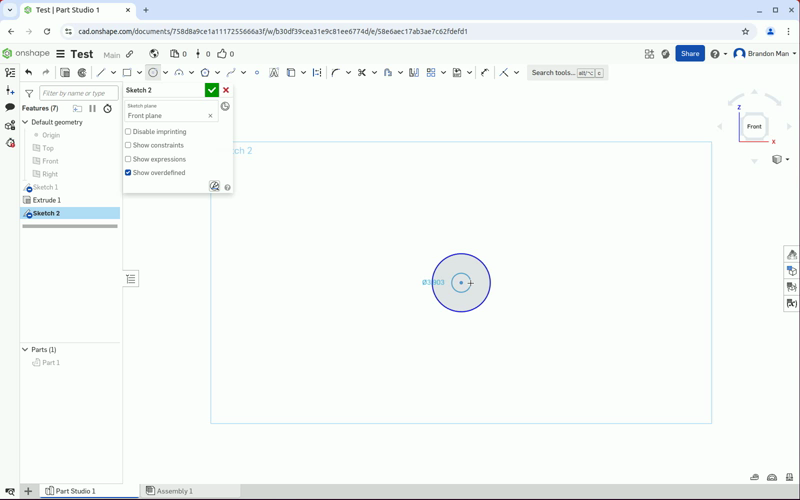
click(470, 282)
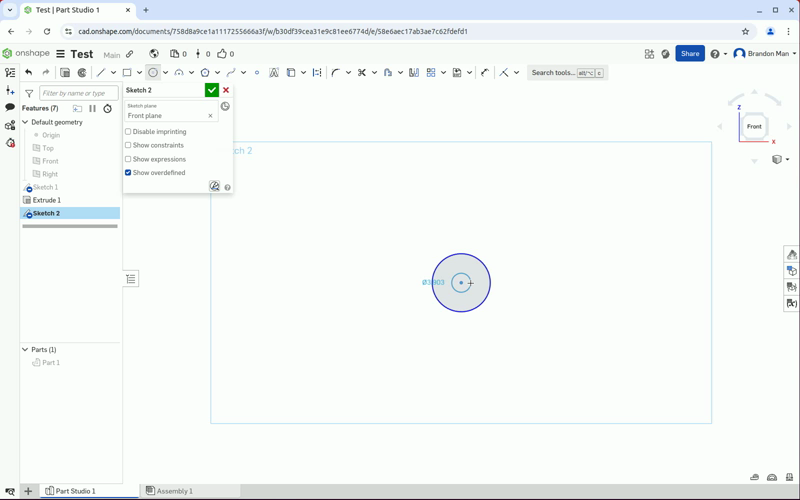
key(esc)
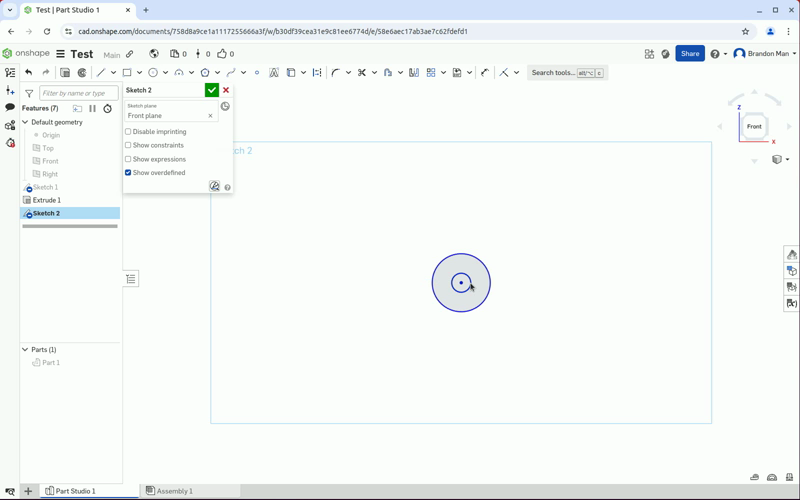
mouse_move(443, 297)
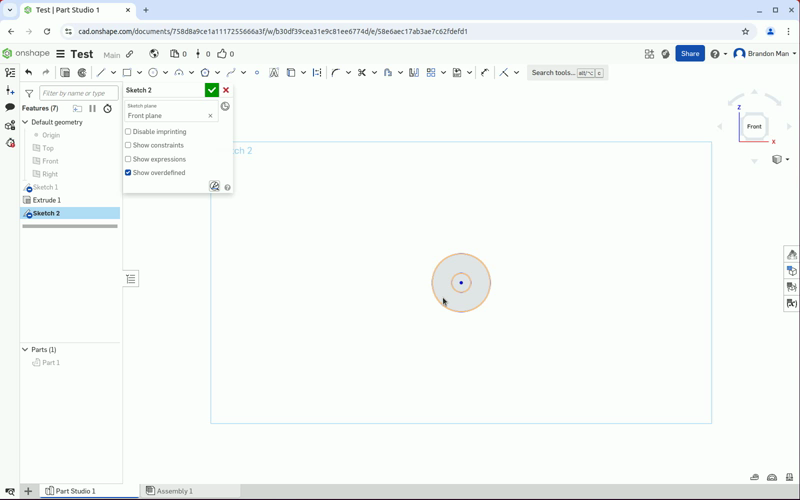
click(443, 297)
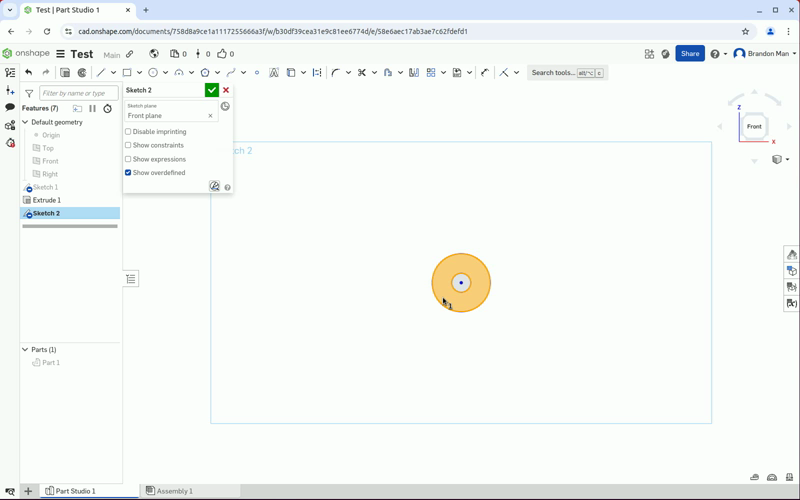
mouse_move(73, 352)
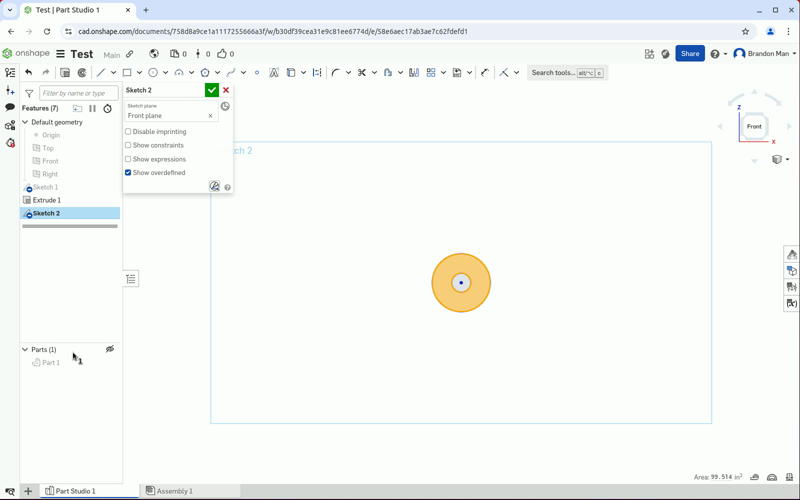
key(shift+y)
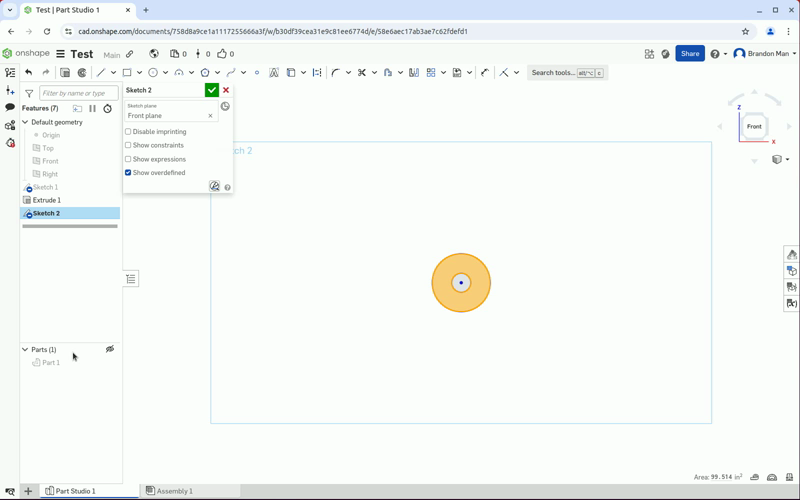
key(shift+e)
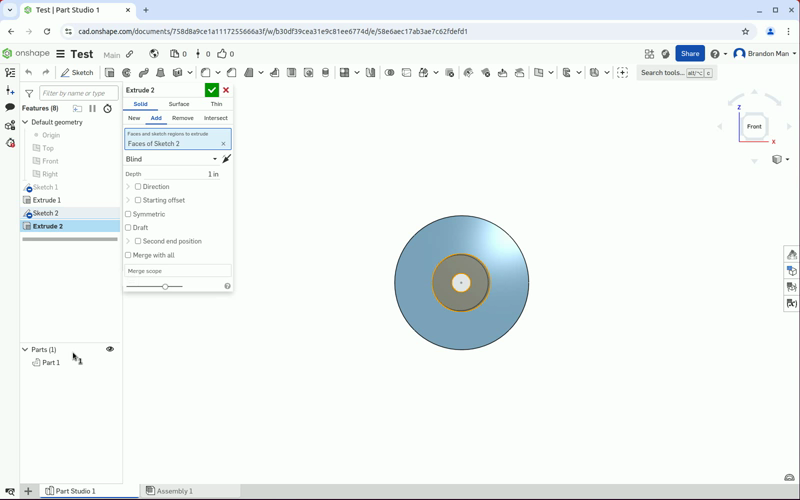
mouse_move(143, 106)
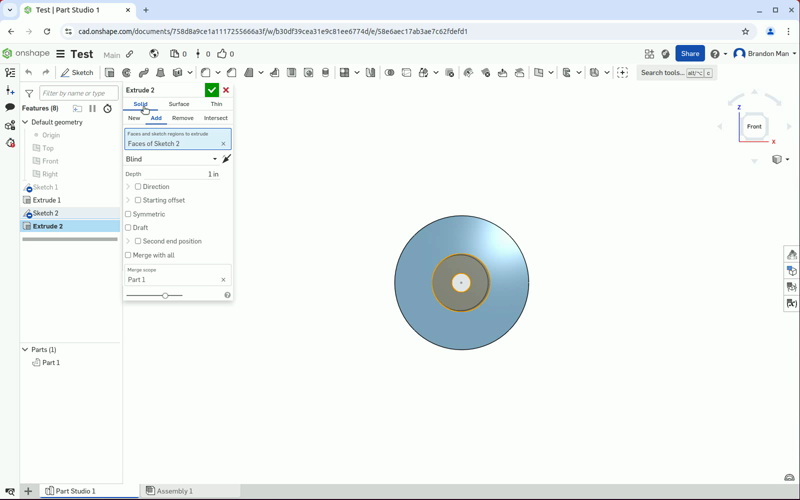
click(143, 106)
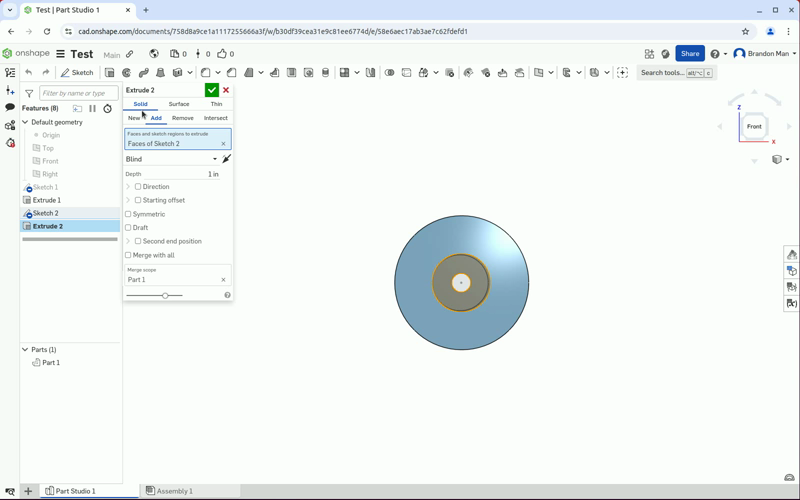
mouse_move(137, 120)
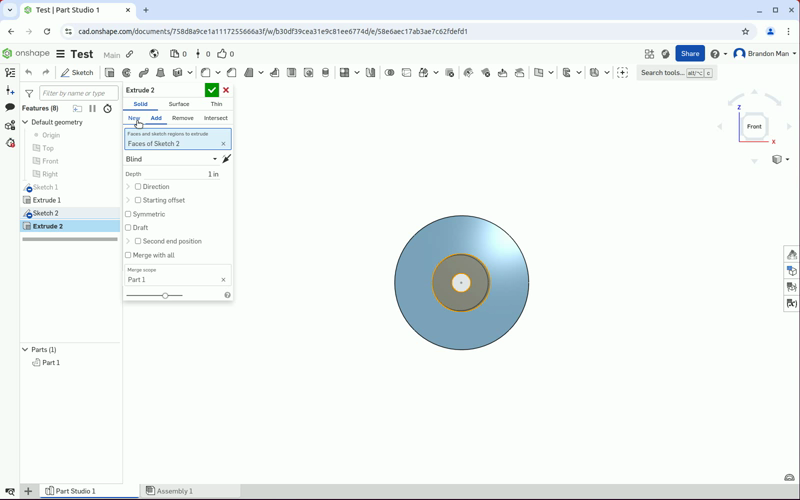
click(137, 120)
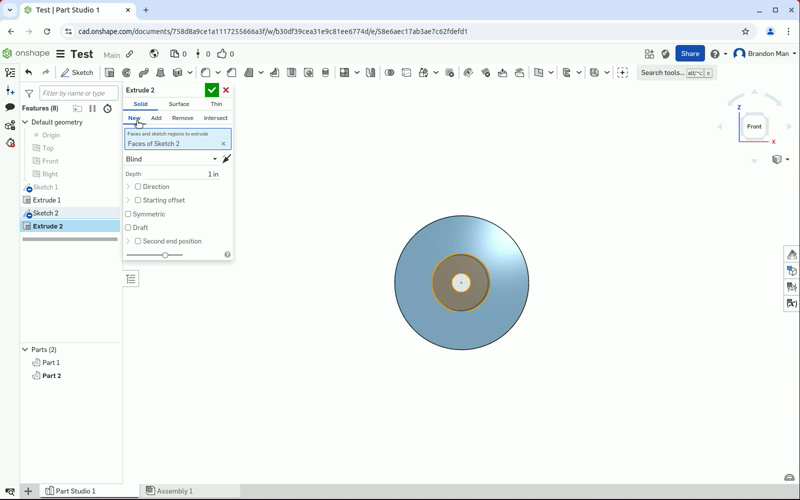
key(tab, 4)
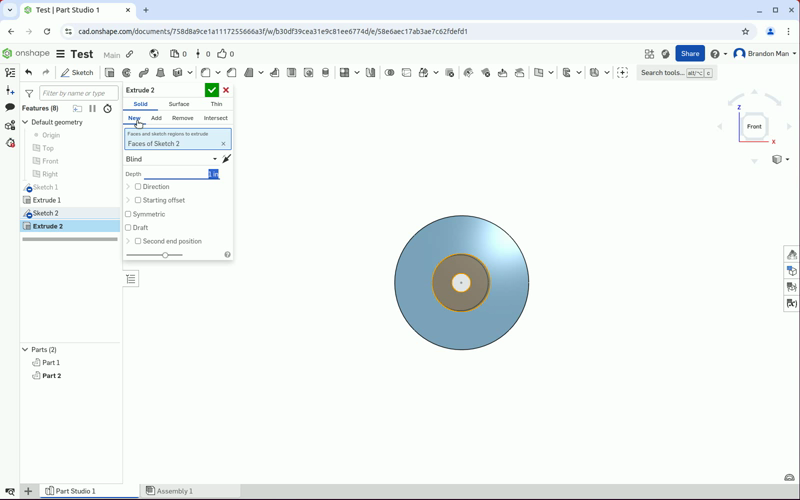
text(15.165)
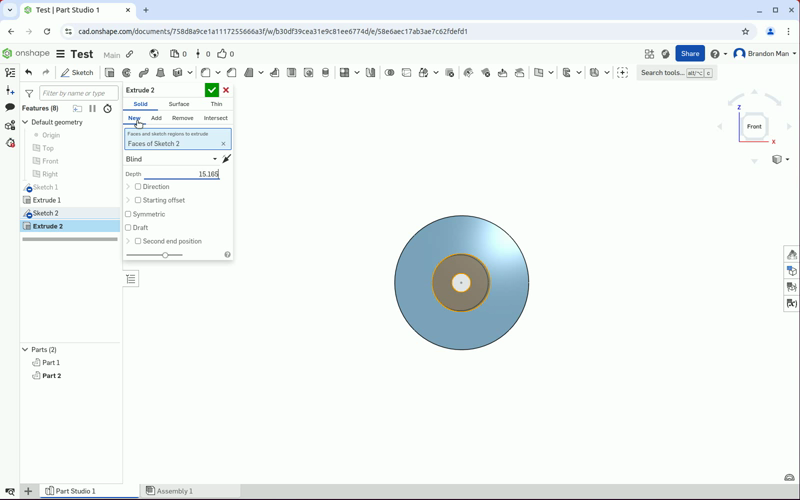
key(enter)
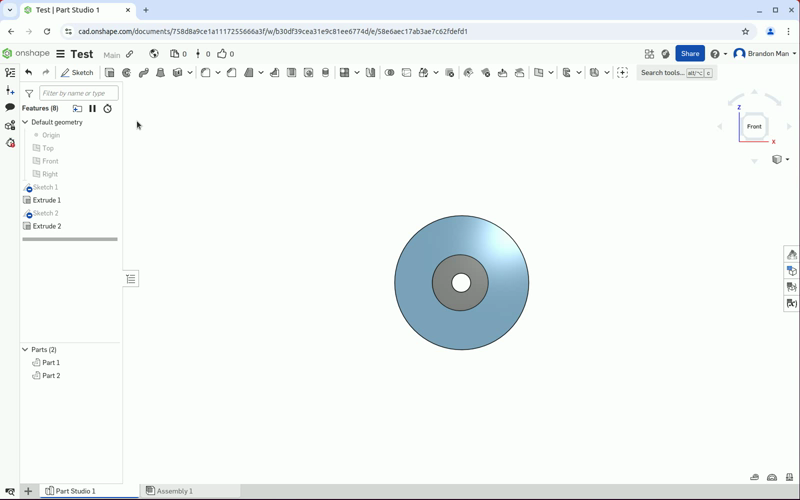
key(shift+h)
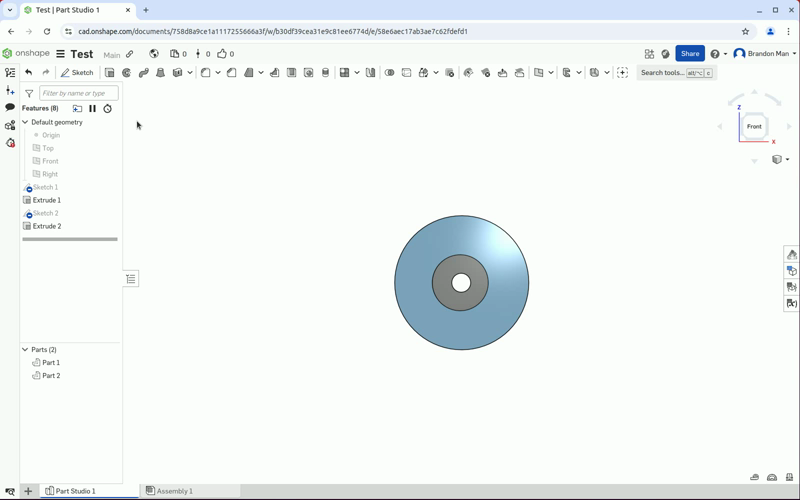
key(shift+h)
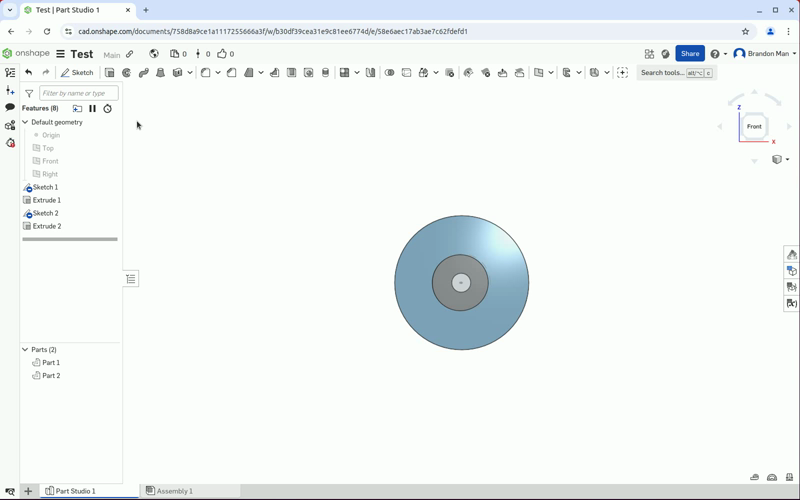
key(shift+7)
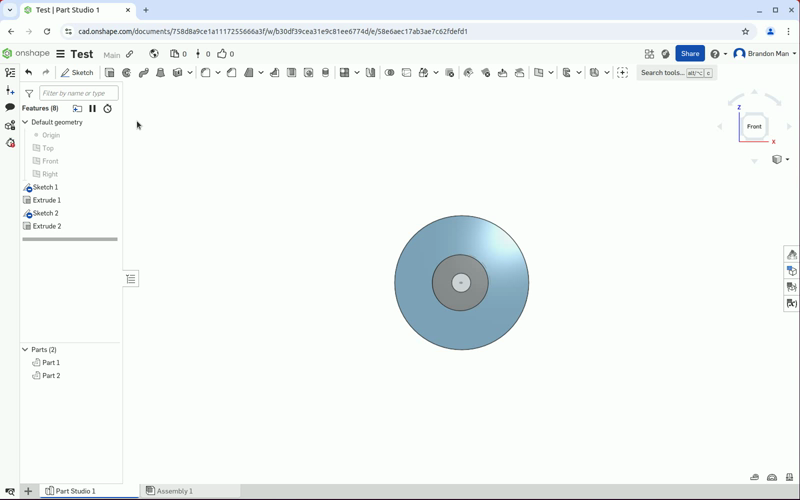
key(left, 2)
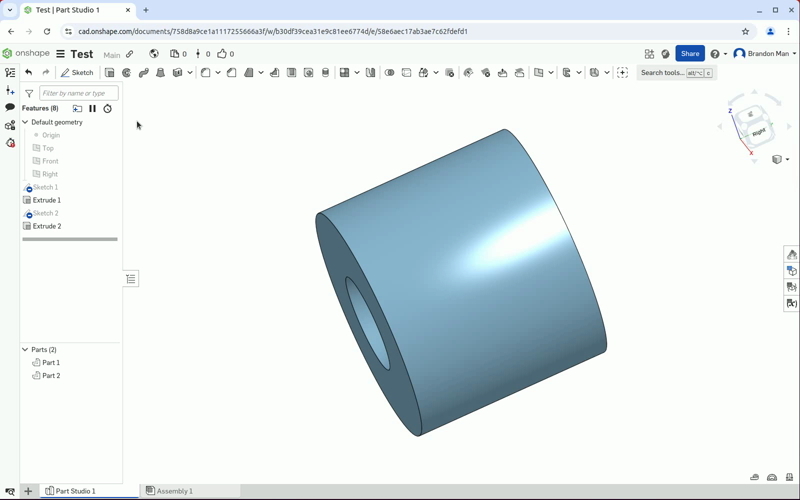
key(down, 2)
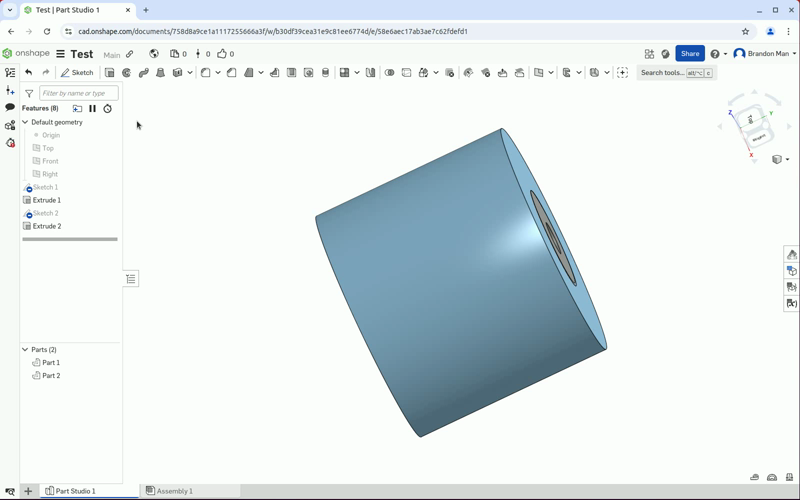
key(up, 2)
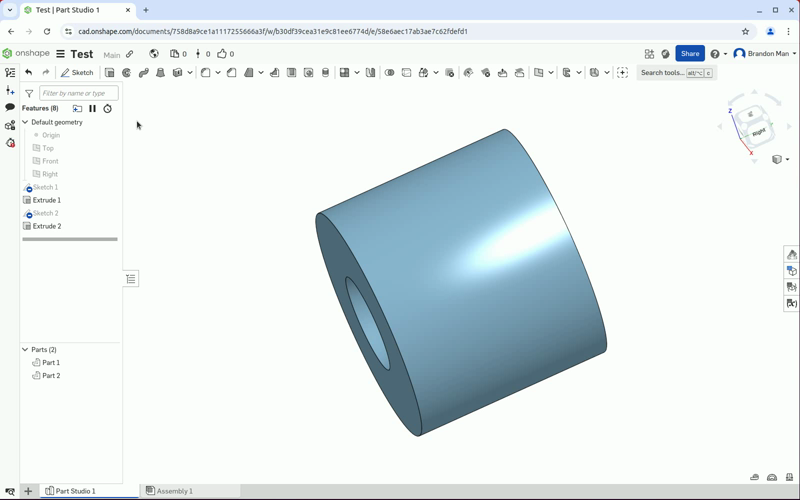
key(right, 2)
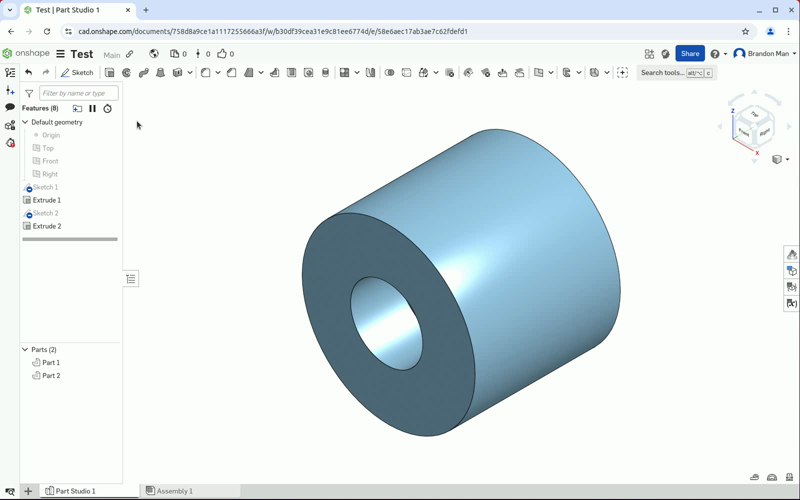
mouse_move(73, 189)
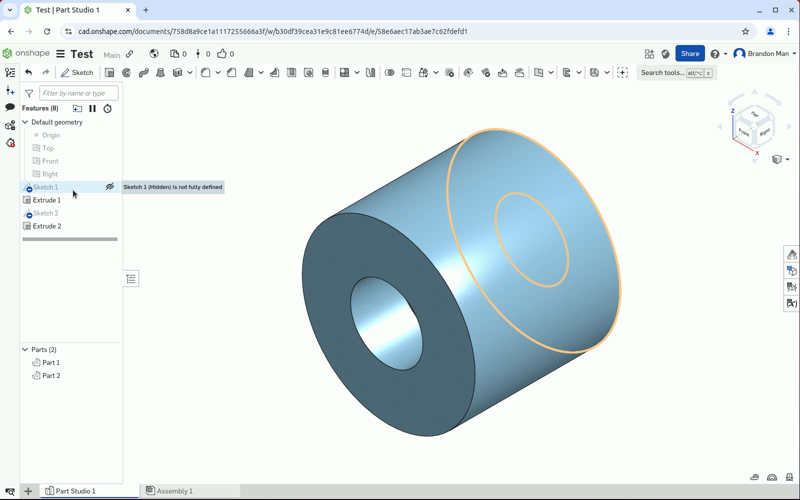
click(73, 189)